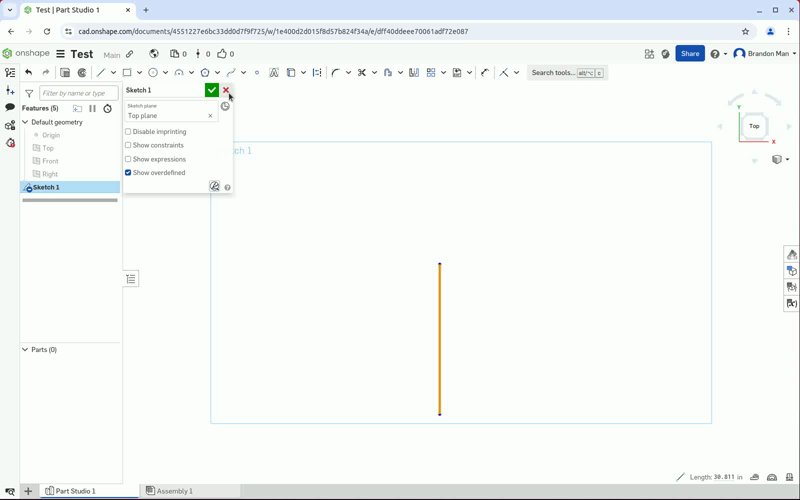
key(shift+h)
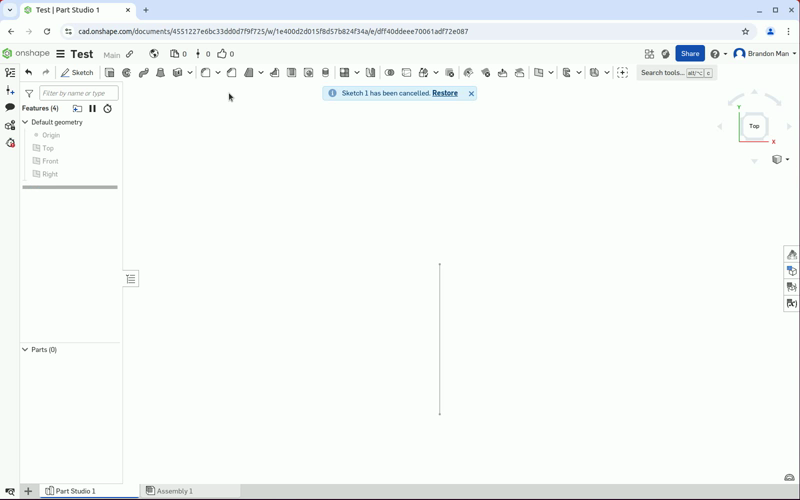
mouse_move(73, 352)
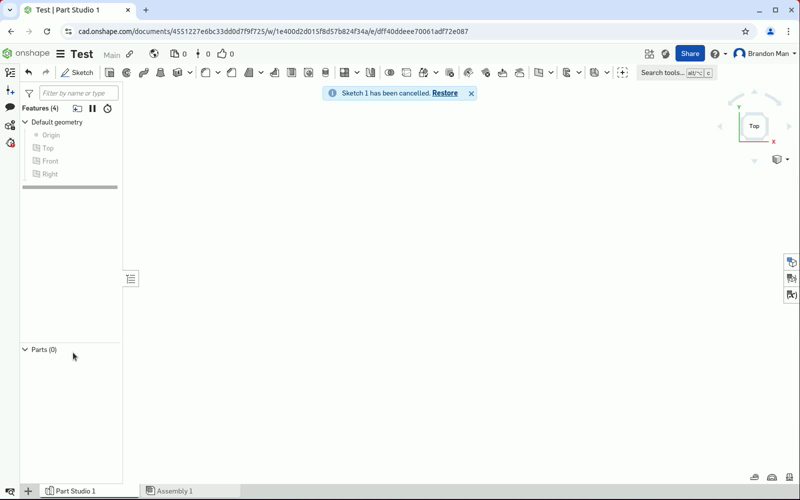
key(y)
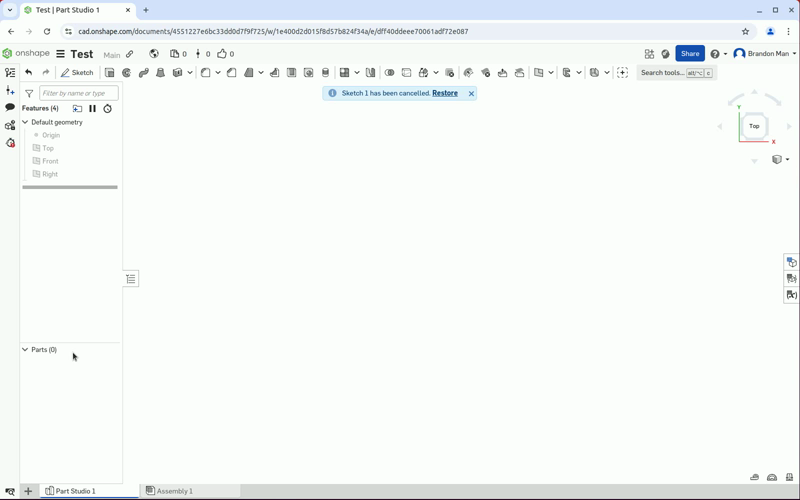
key(shift+p)
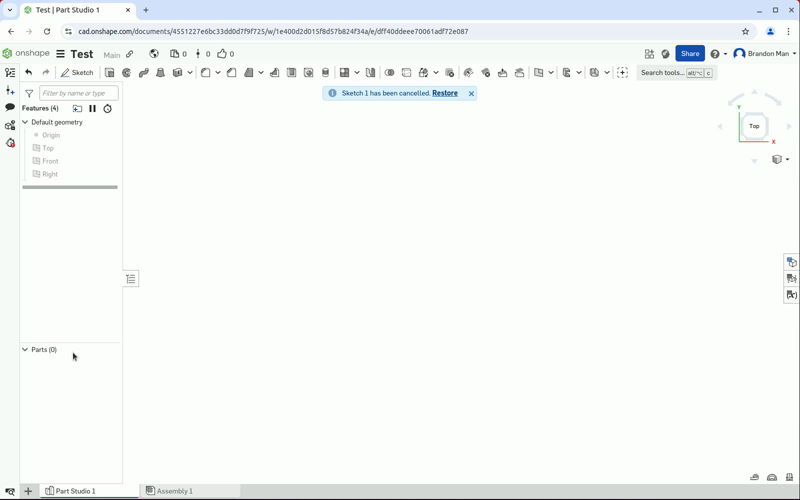
key(space)
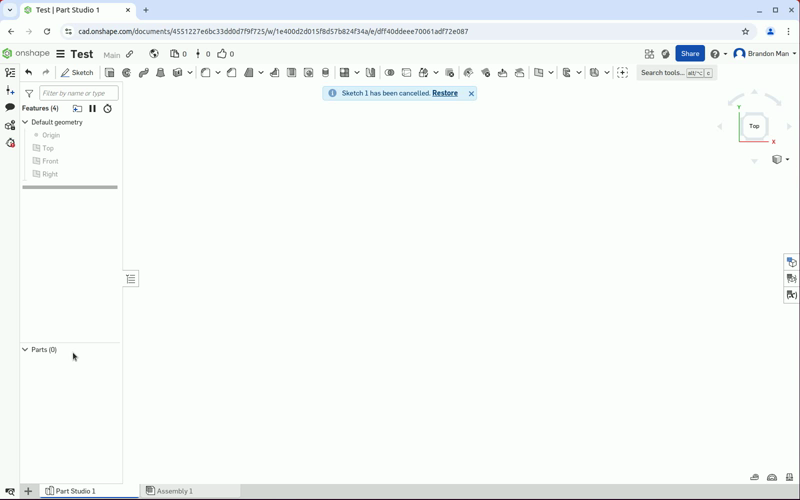
key_down(shift)
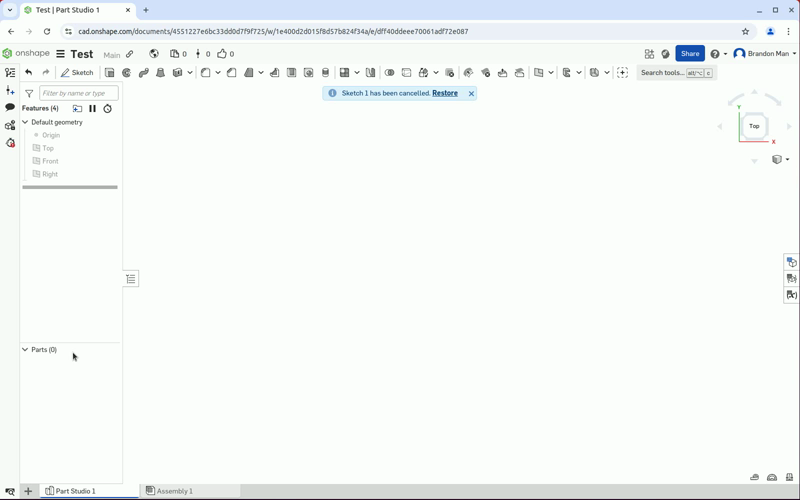
key(up)
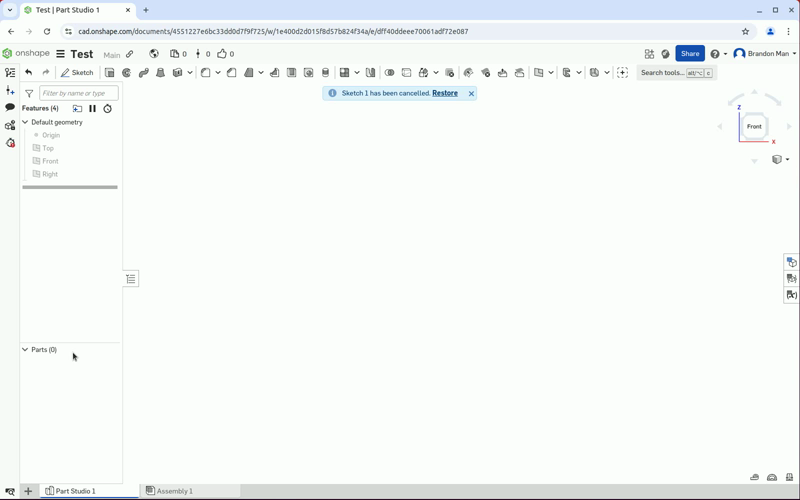
key_up(shift)
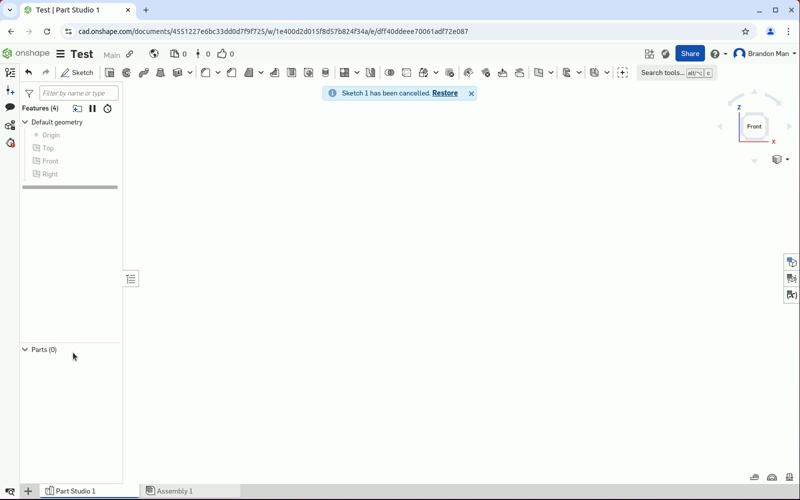
mouse_move(73, 352)
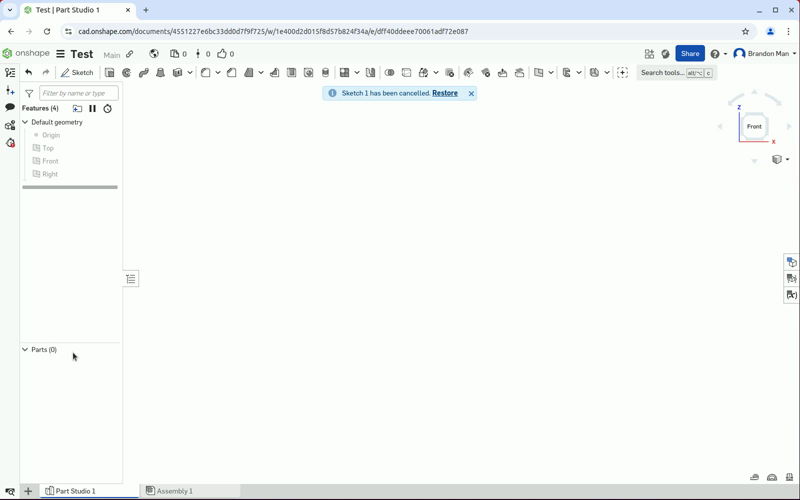
key(shift+y)
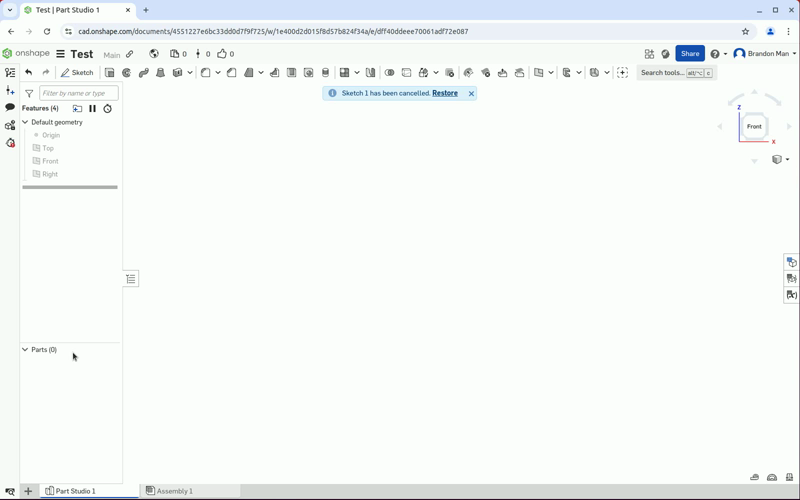
key(shift+s)
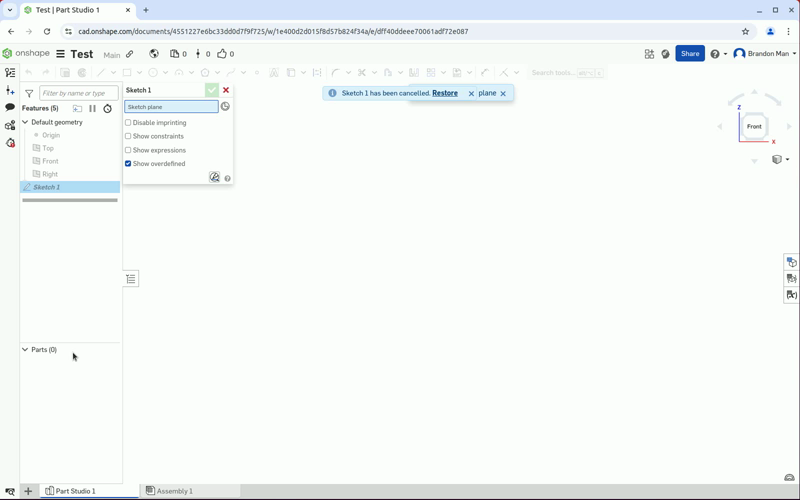
mouse_move(73, 163)
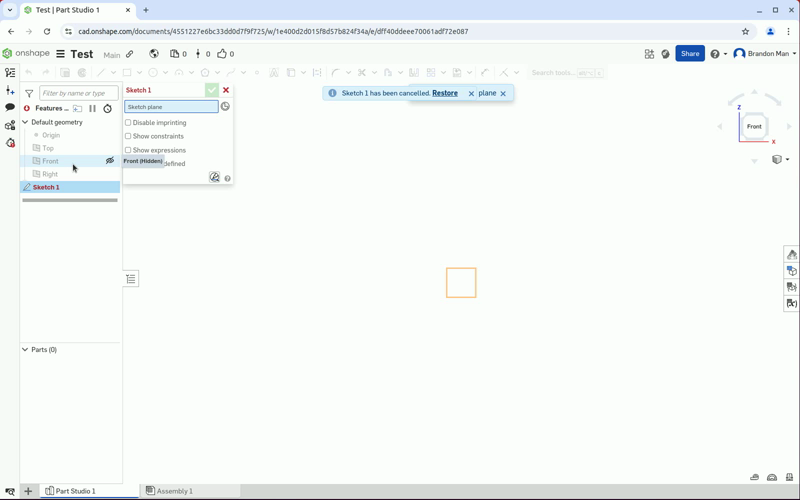
click(73, 163)
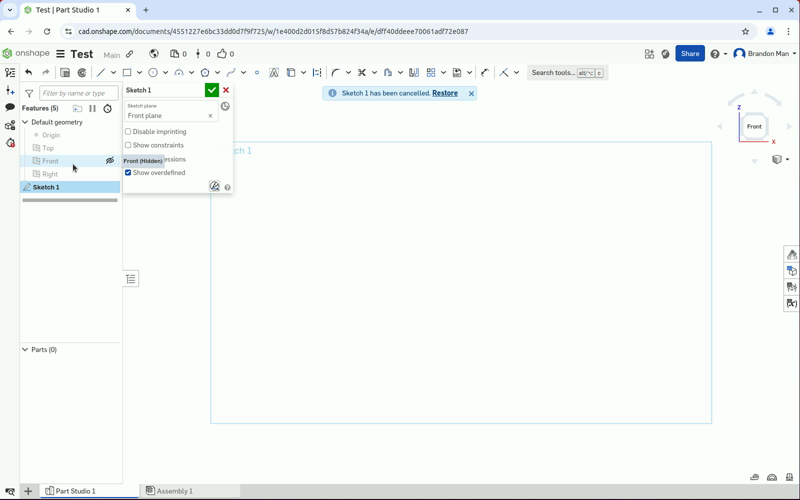
mouse_move(73, 352)
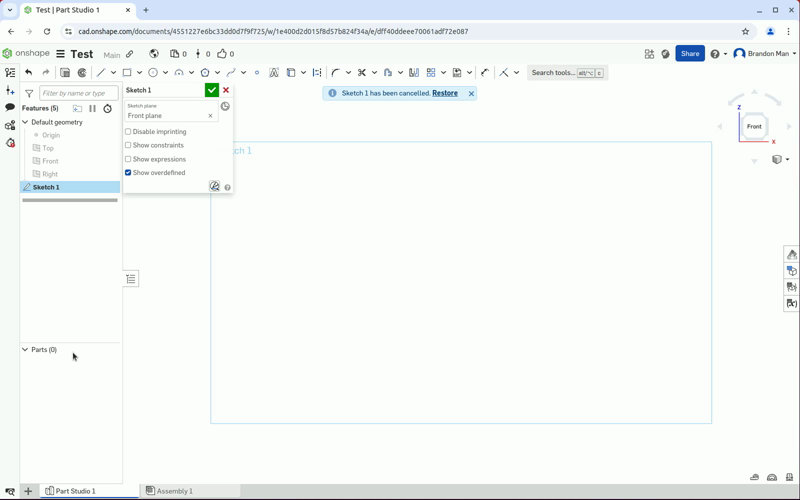
key(y)
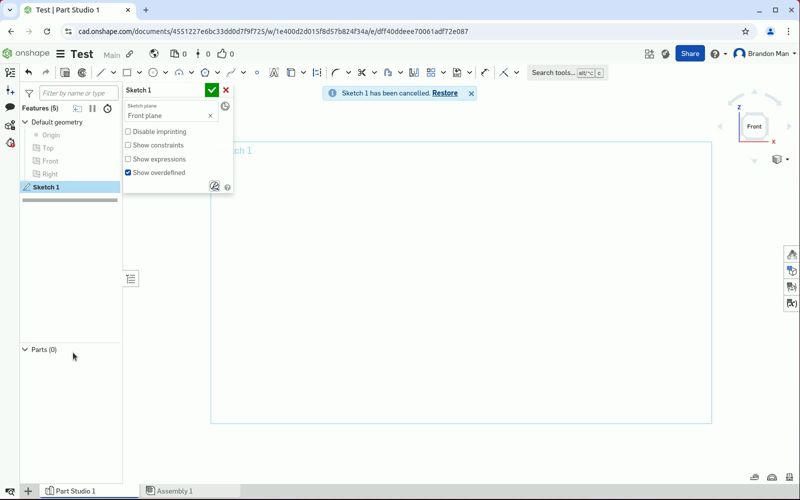
key(c)
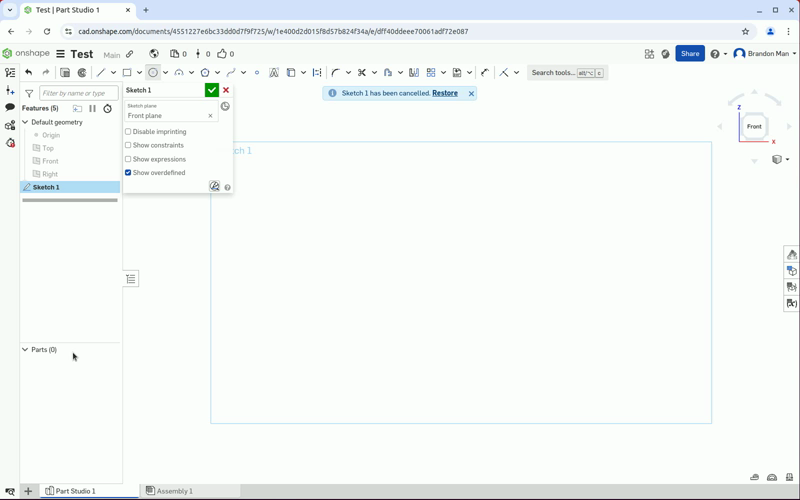
key_down(shift)
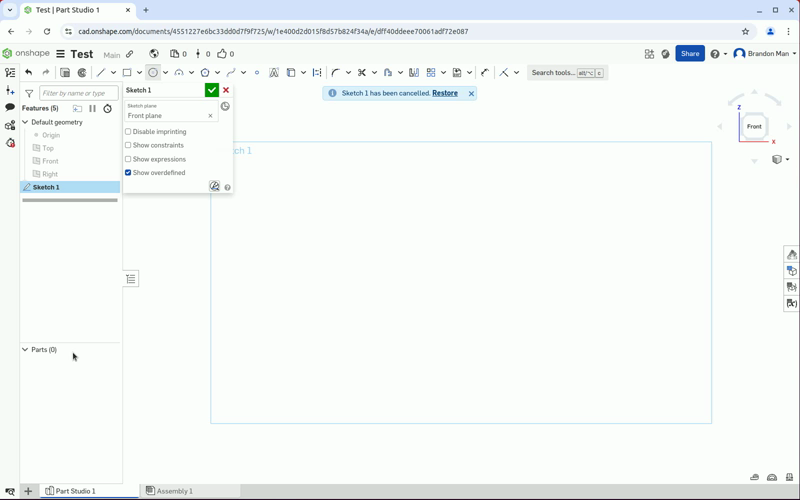
mouse_move(461, 282)
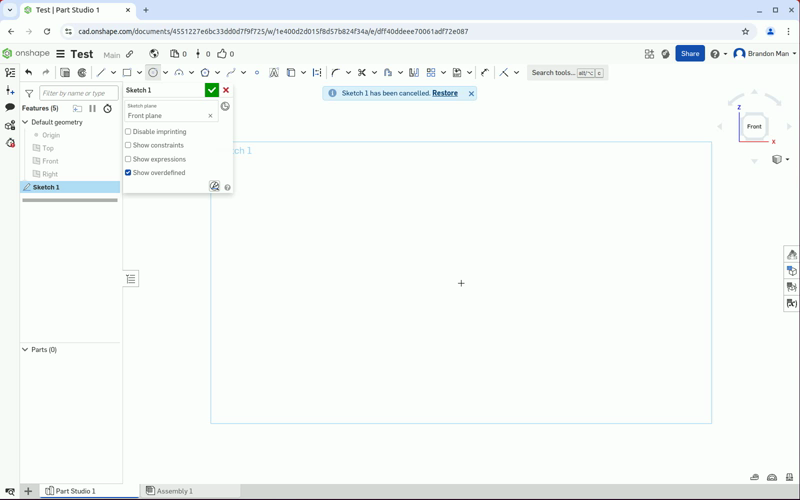
click(461, 282)
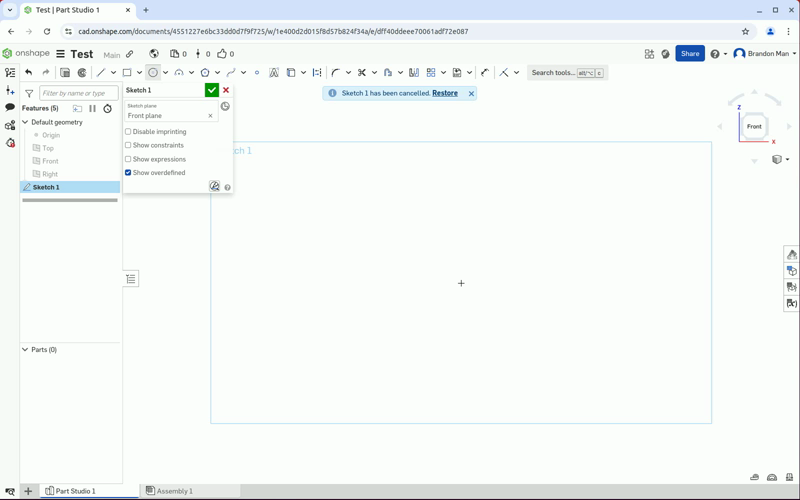
key_up(shift)
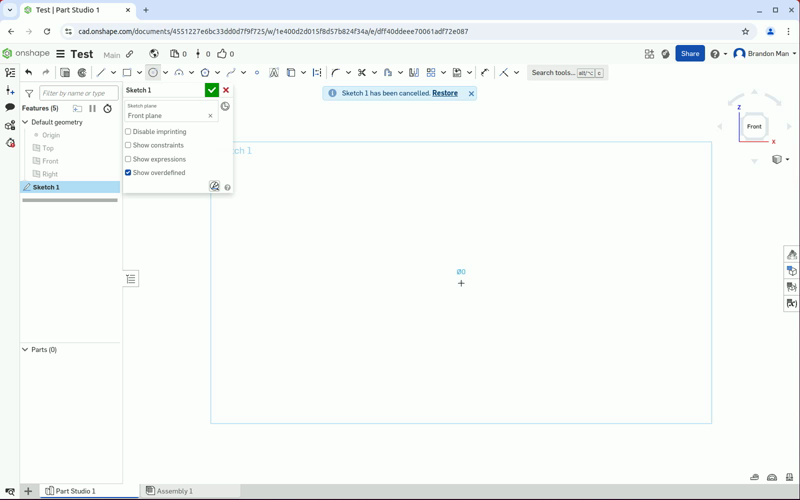
mouse_move(499, 282)
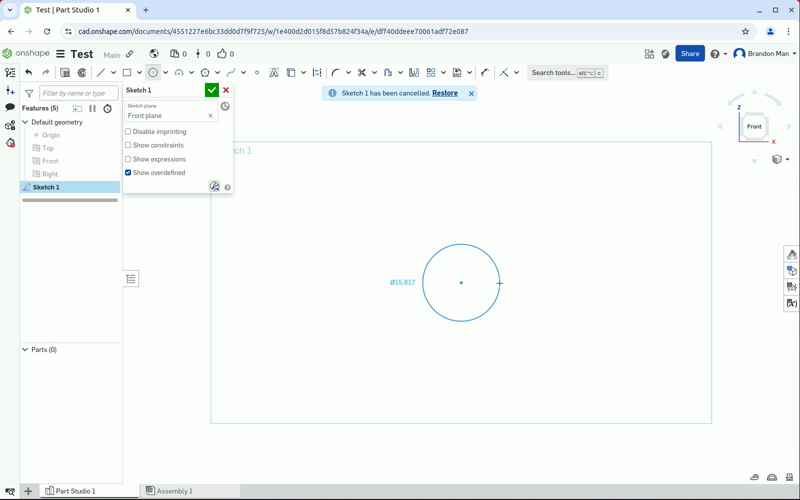
click(499, 282)
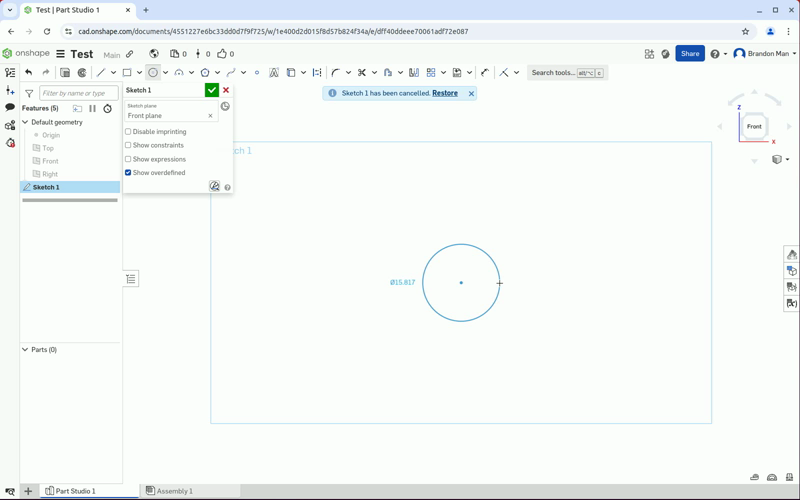
key(esc)
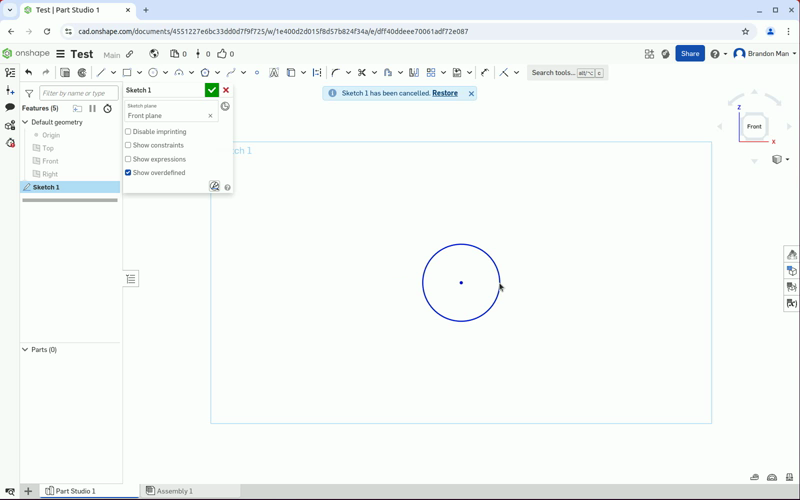
mouse_move(459, 307)
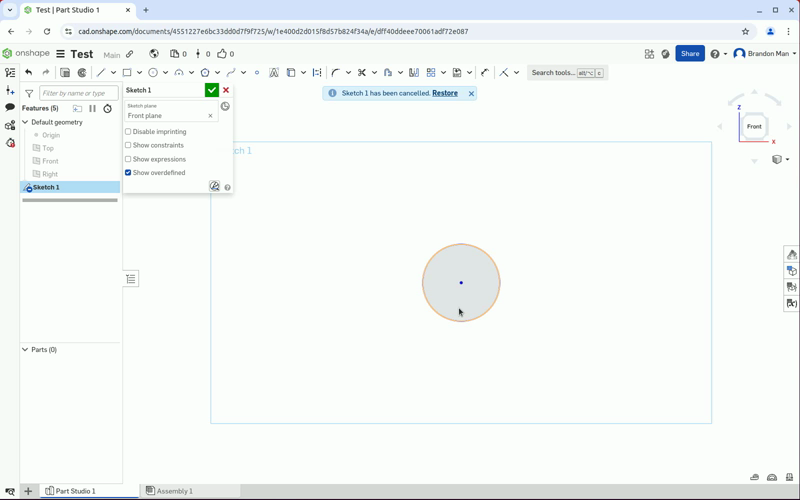
click(459, 307)
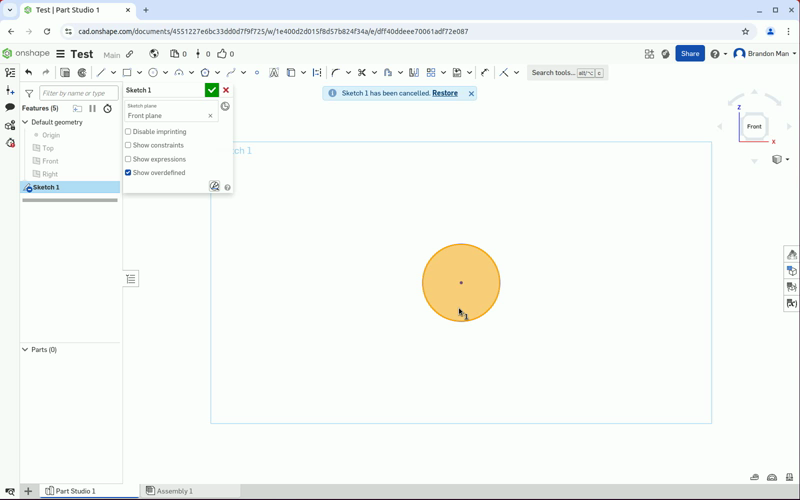
mouse_move(73, 352)
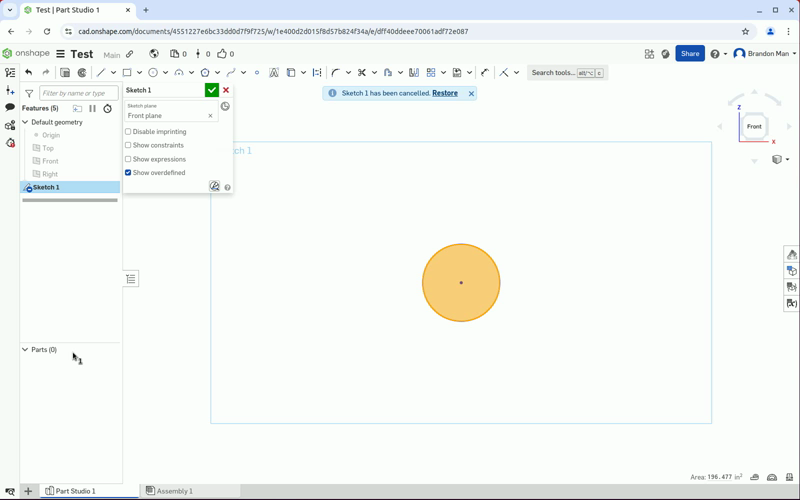
key(shift+y)
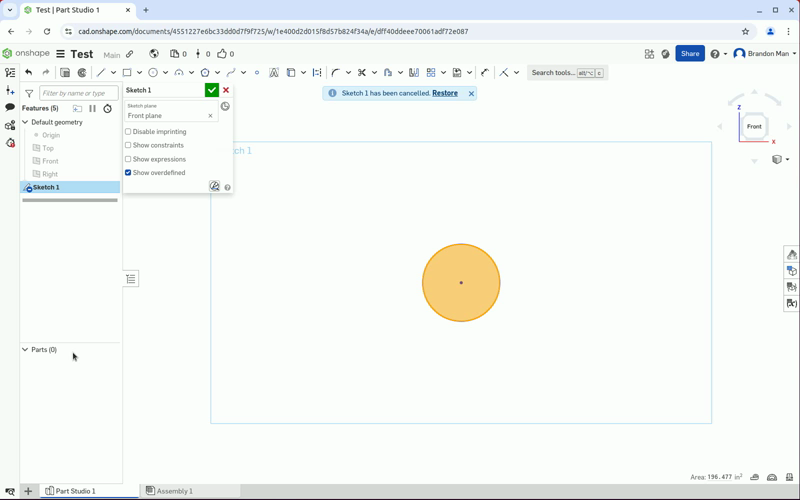
key(shift+e)
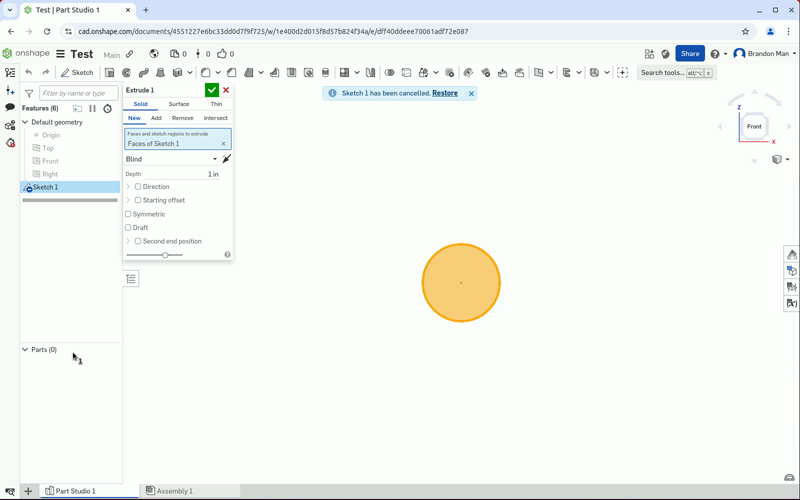
mouse_move(143, 106)
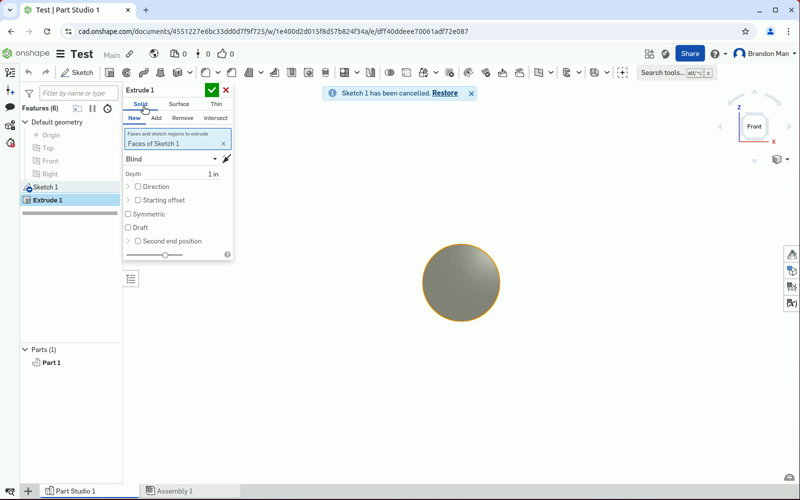
click(143, 106)
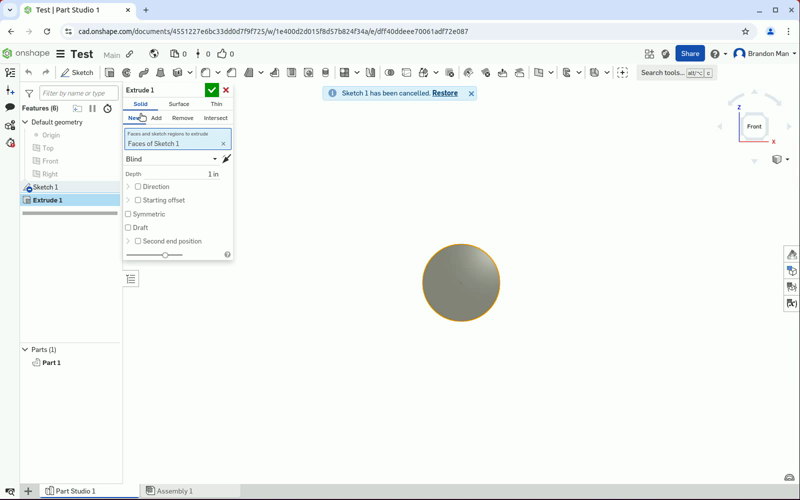
mouse_move(137, 120)
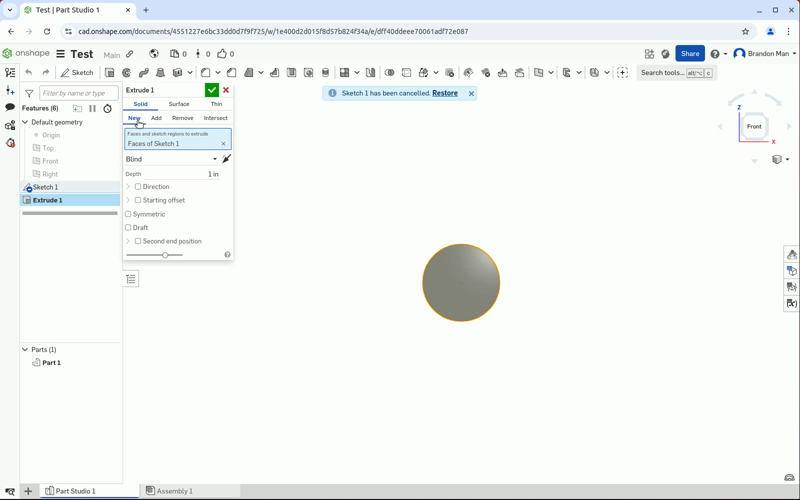
click(137, 120)
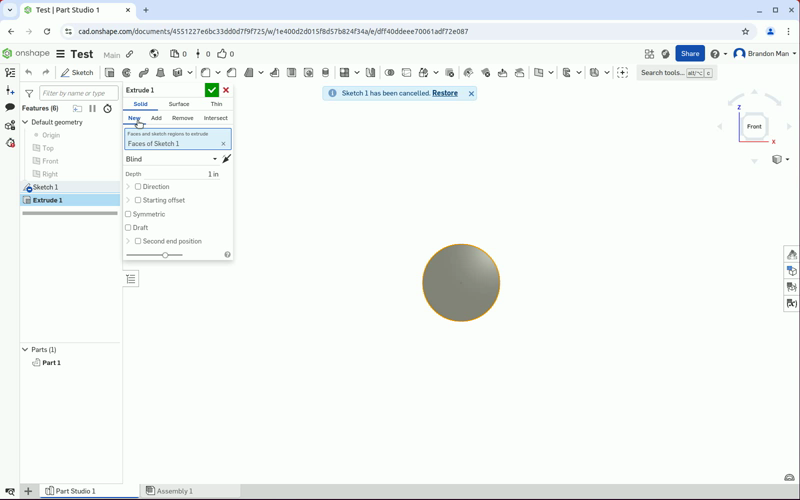
key(tab, 4)
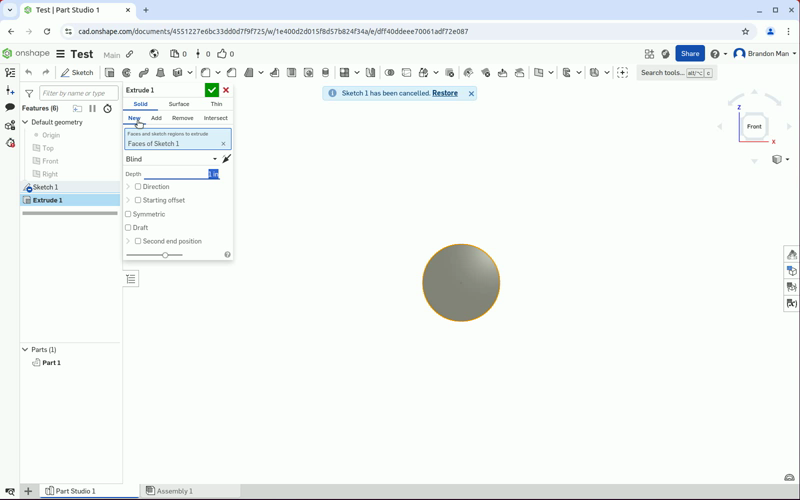
text(3.851)
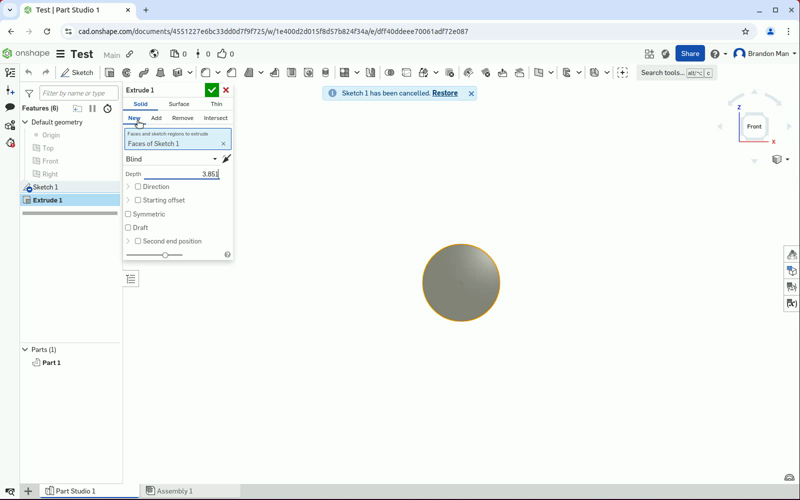
key(enter)
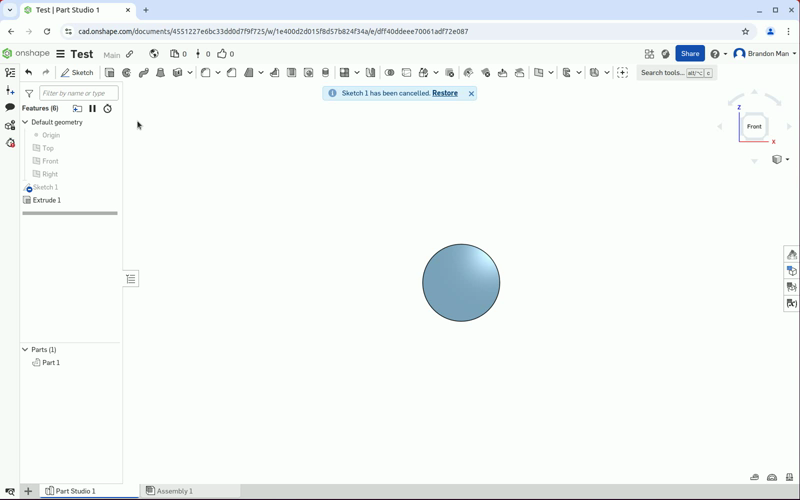
key(shift+h)
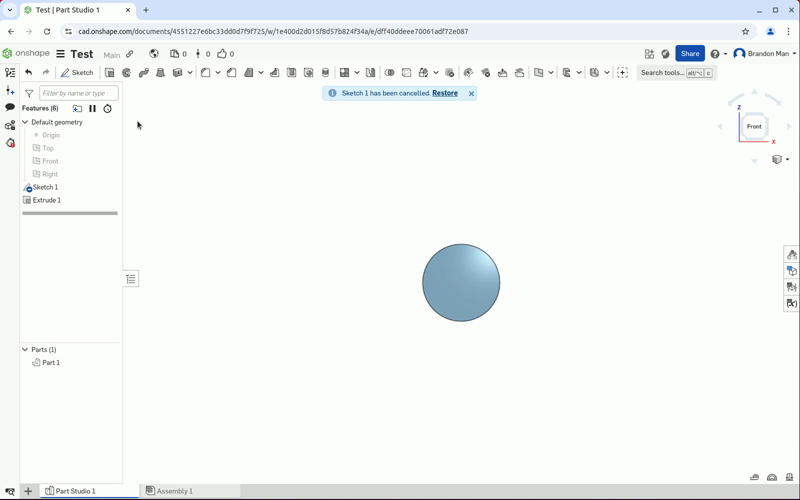
key(shift+h)
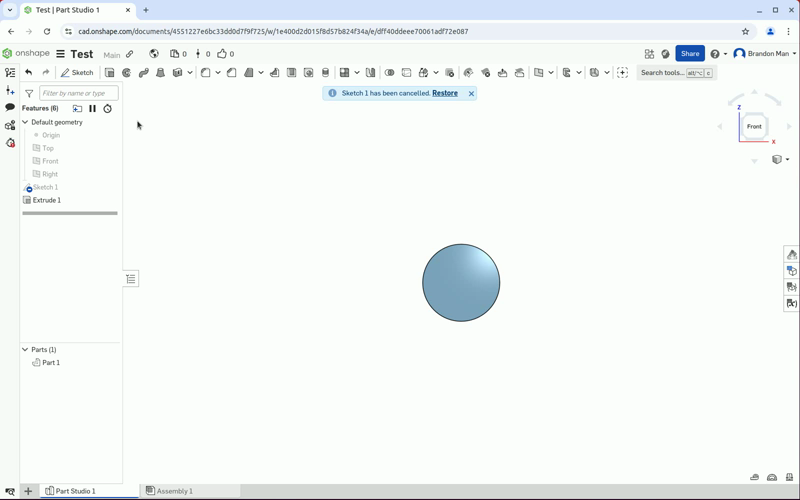
mouse_move(73, 189)
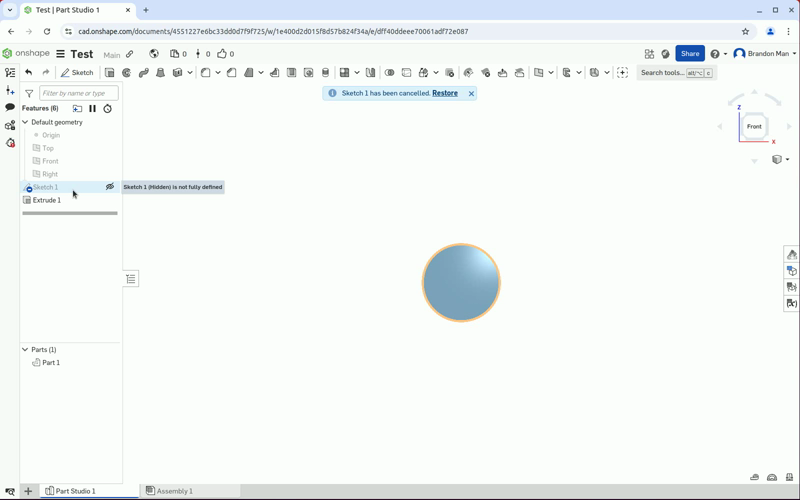
click(73, 189)
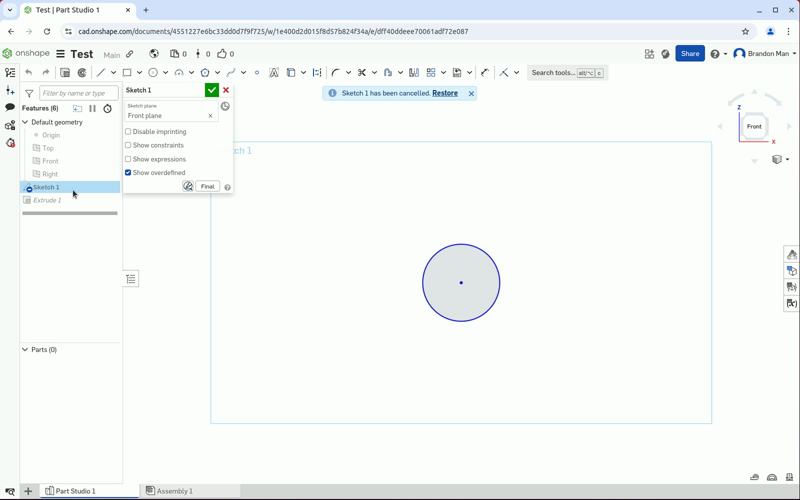
mouse_move(229, 92)
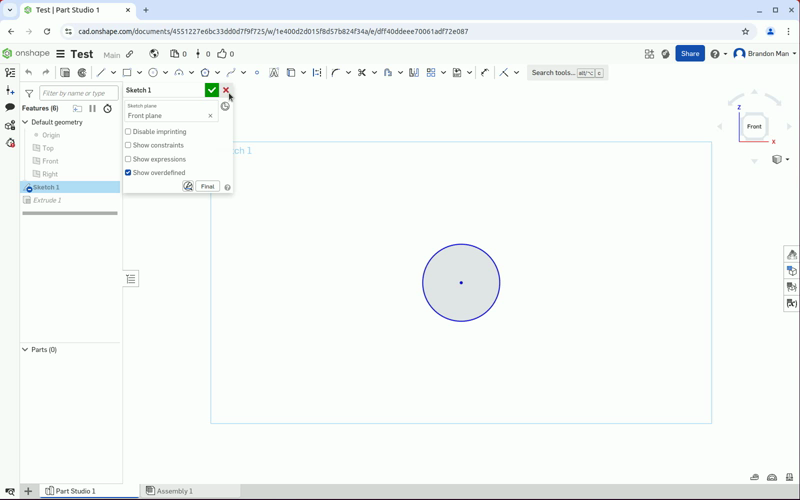
click(229, 92)
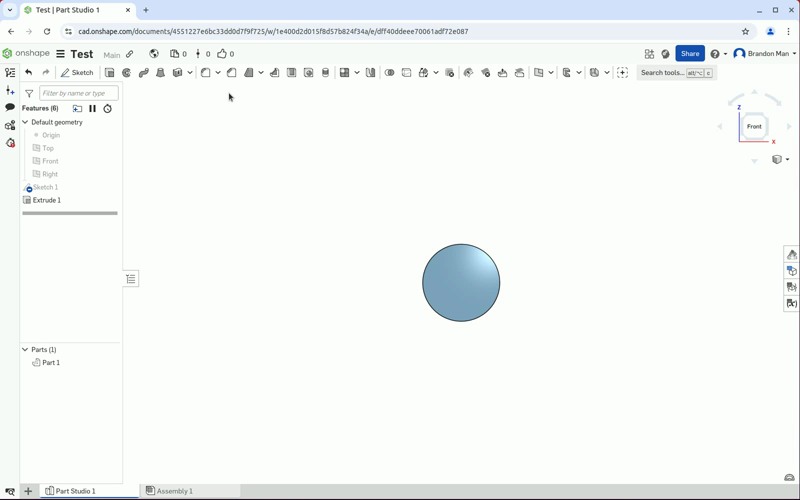
mouse_move(541, 75)
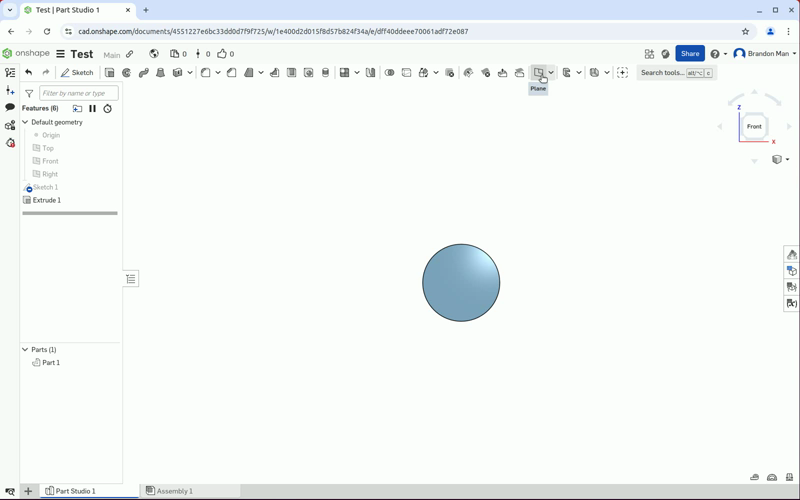
click(541, 75)
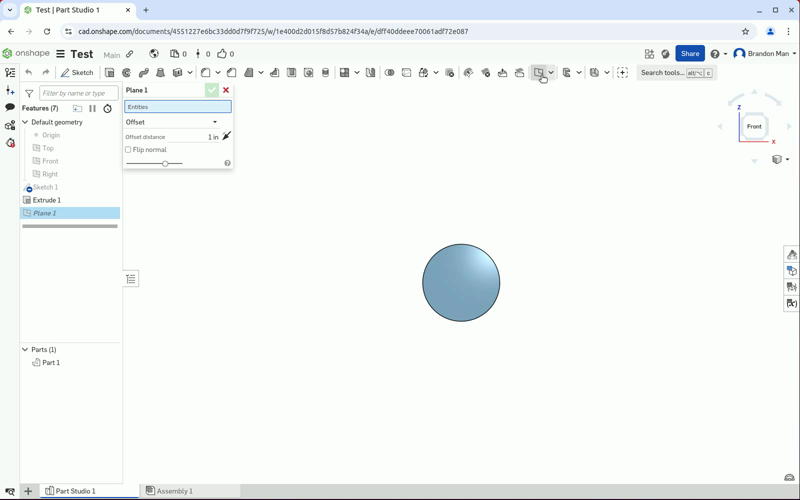
mouse_move(73, 163)
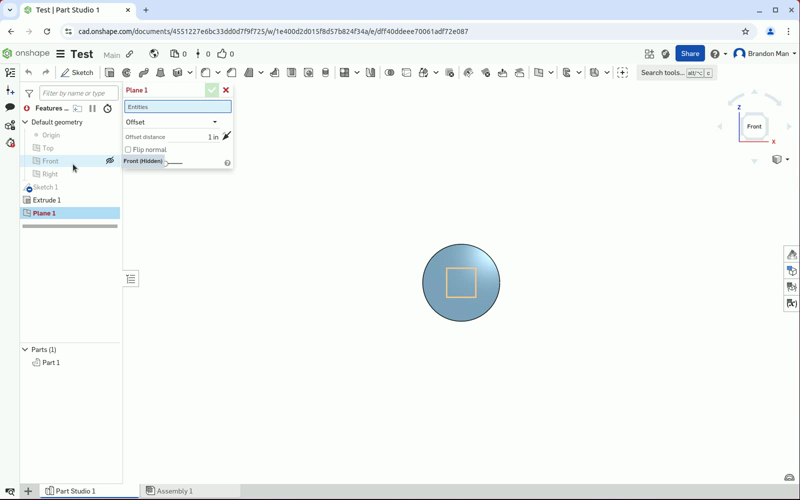
click(73, 163)
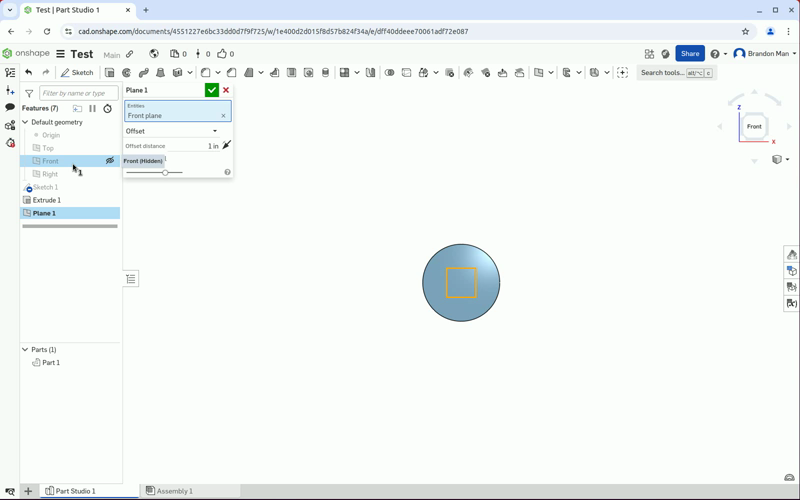
key(tab, 2)
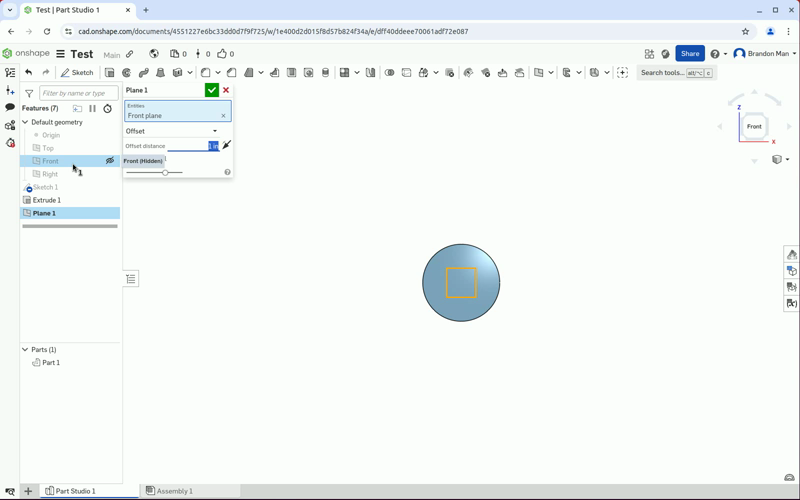
text(3.851)
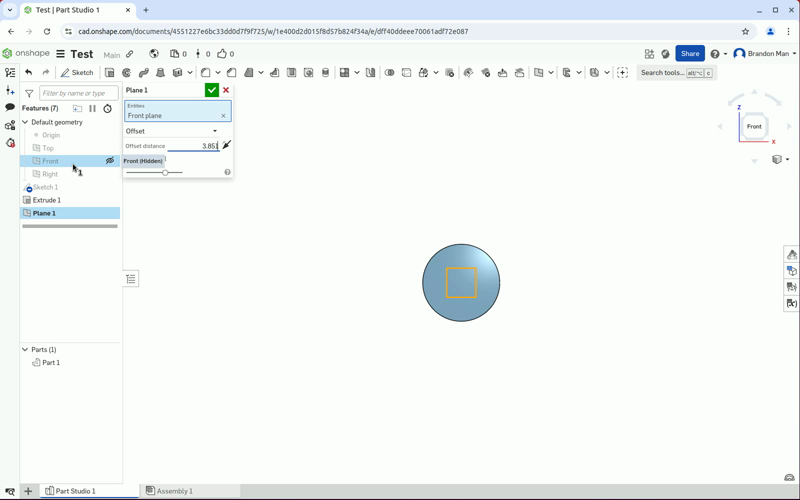
key(enter, 2)
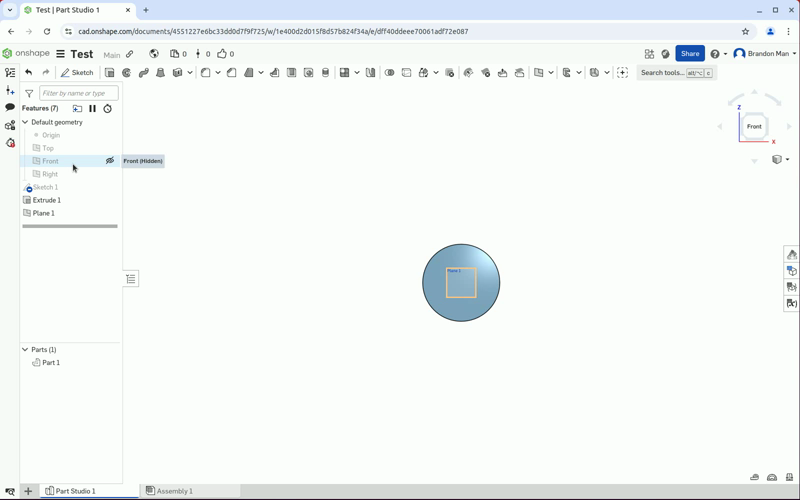
key(shift+s)
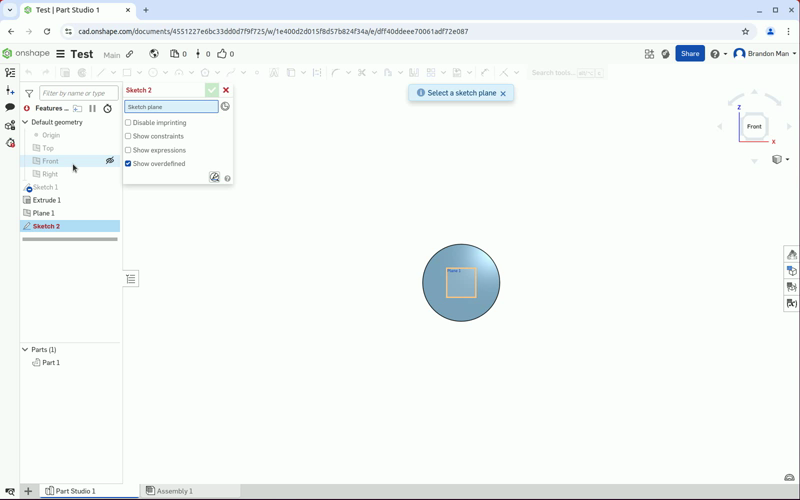
mouse_move(73, 215)
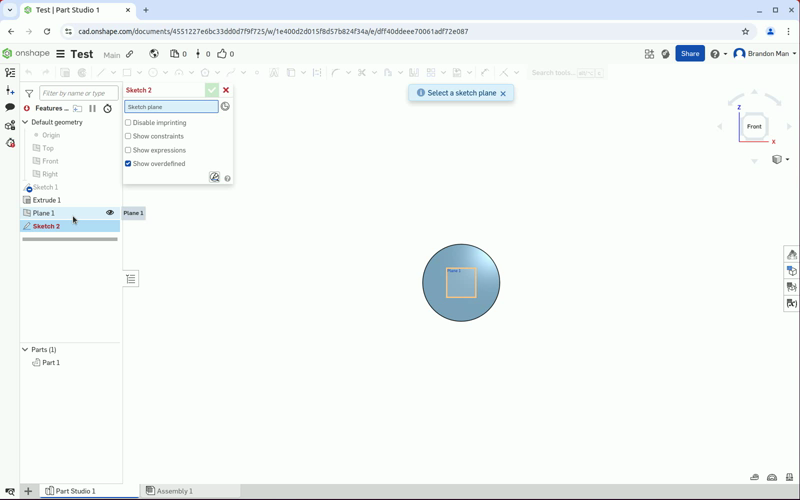
click(73, 215)
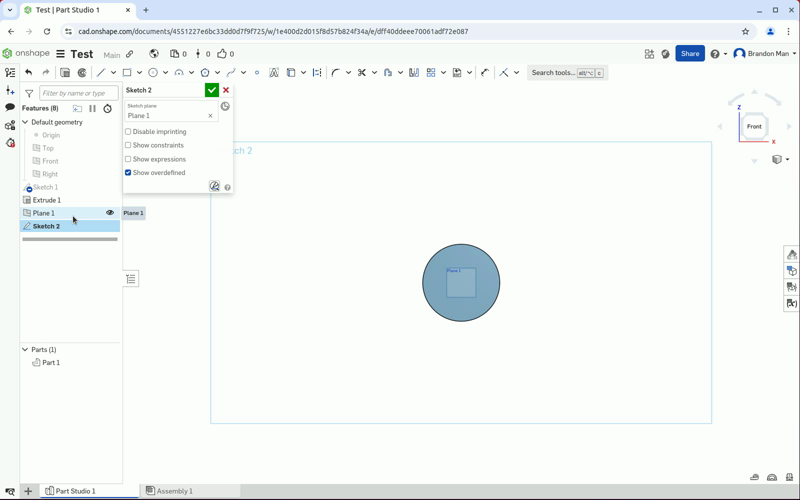
mouse_move(73, 352)
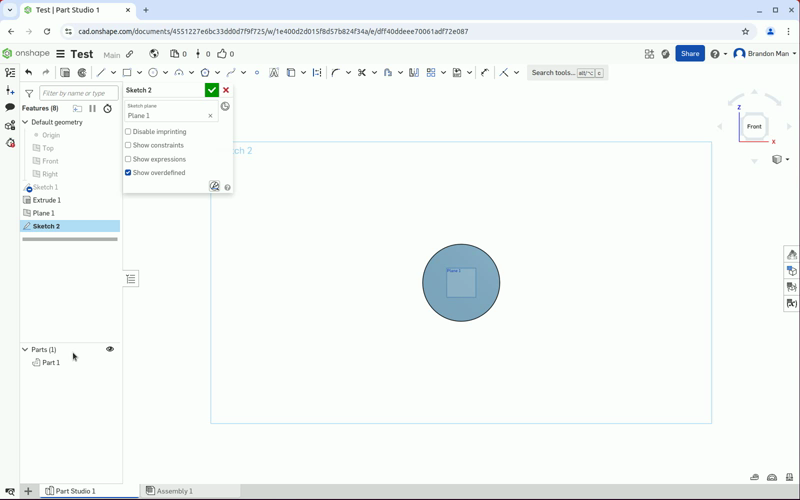
key(y)
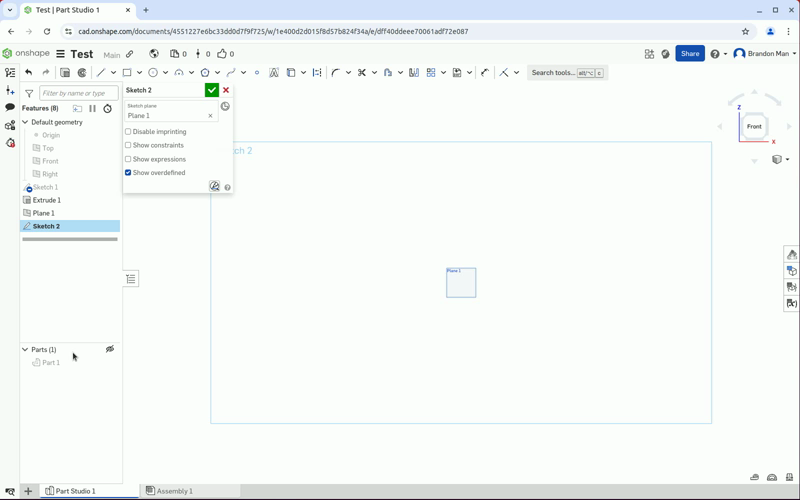
key(c)
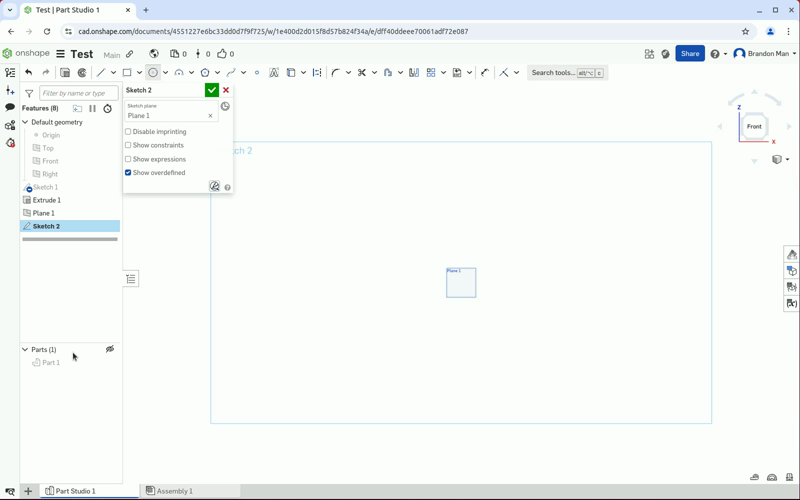
key_down(shift)
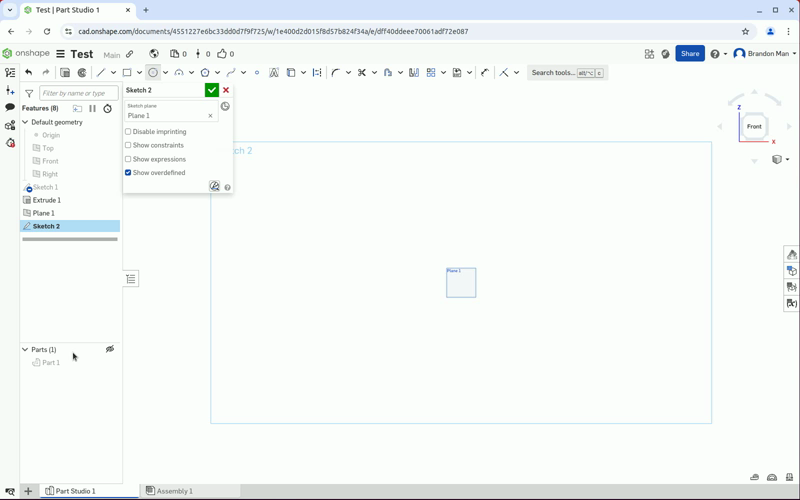
mouse_move(461, 282)
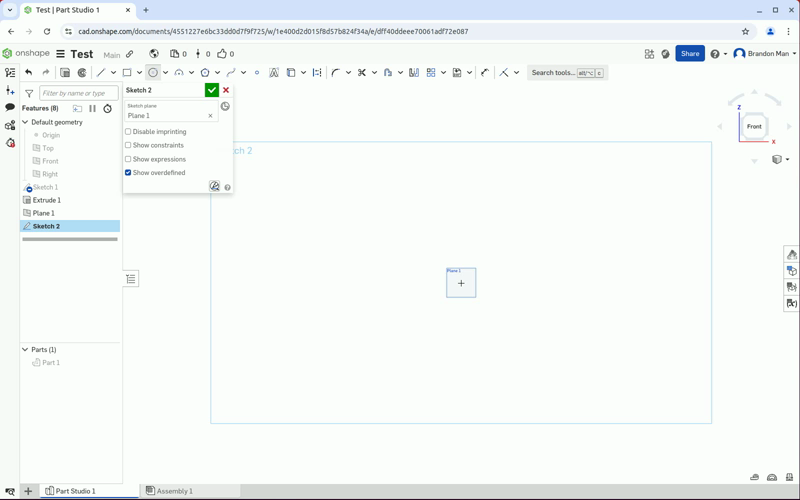
click(461, 282)
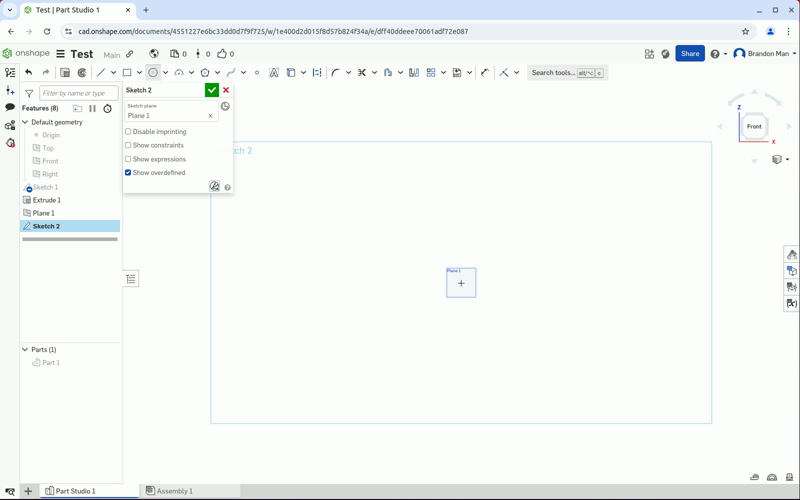
key_up(shift)
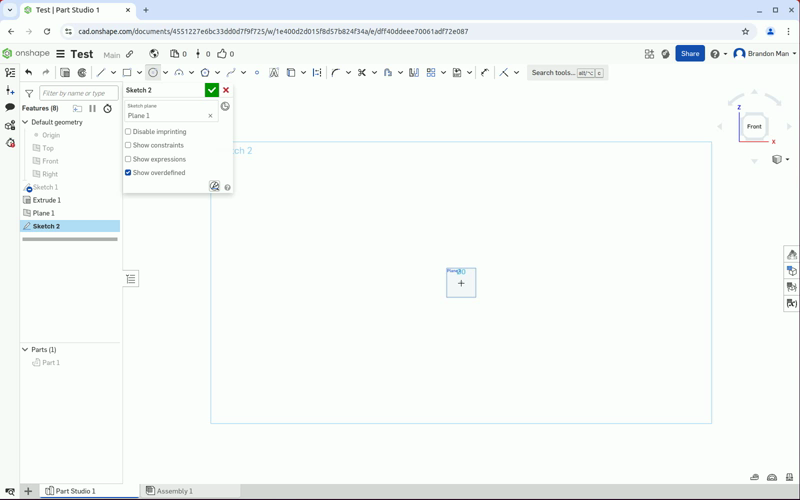
mouse_move(471, 282)
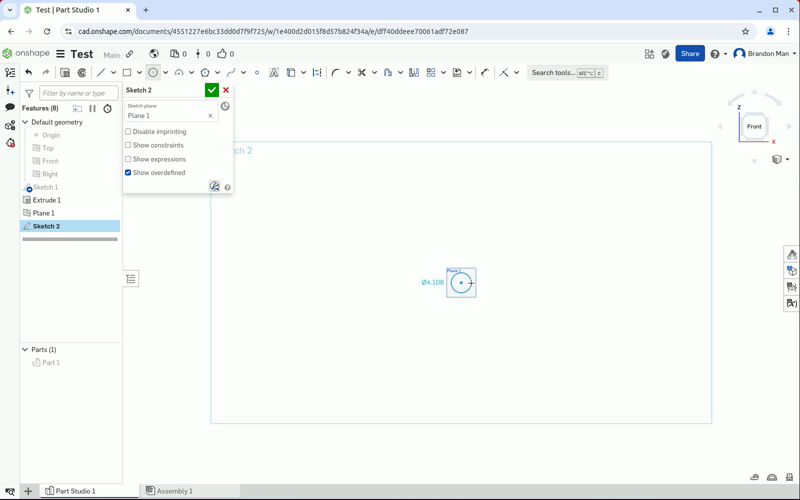
click(471, 282)
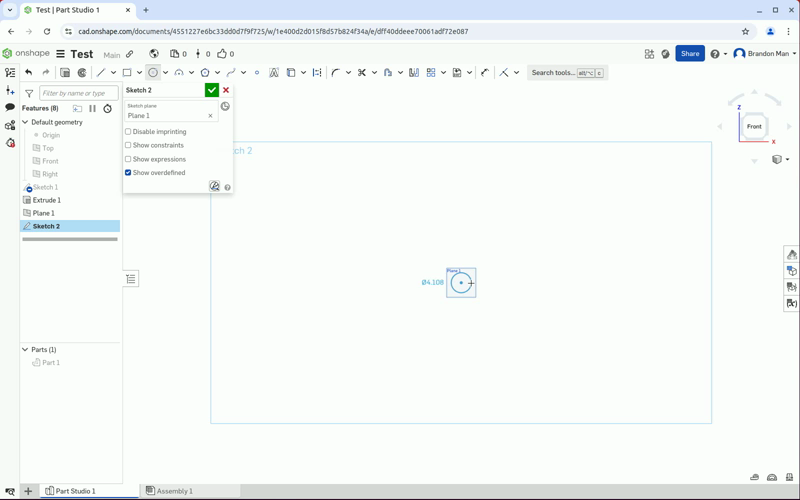
key(esc)
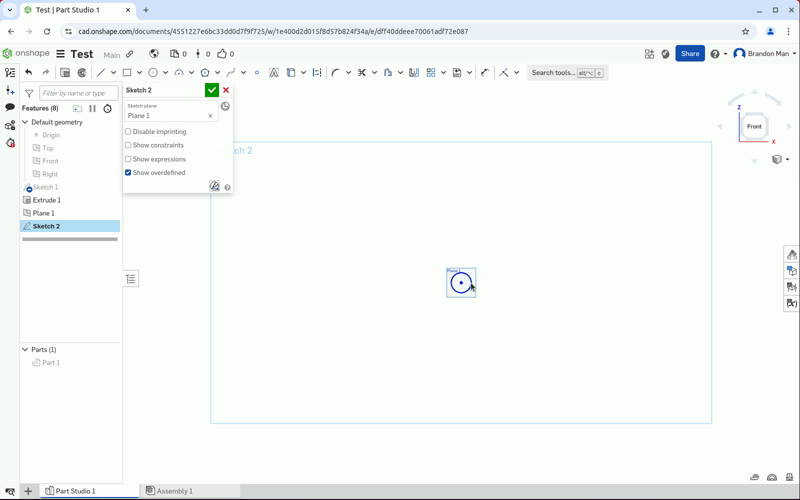
mouse_move(466, 284)
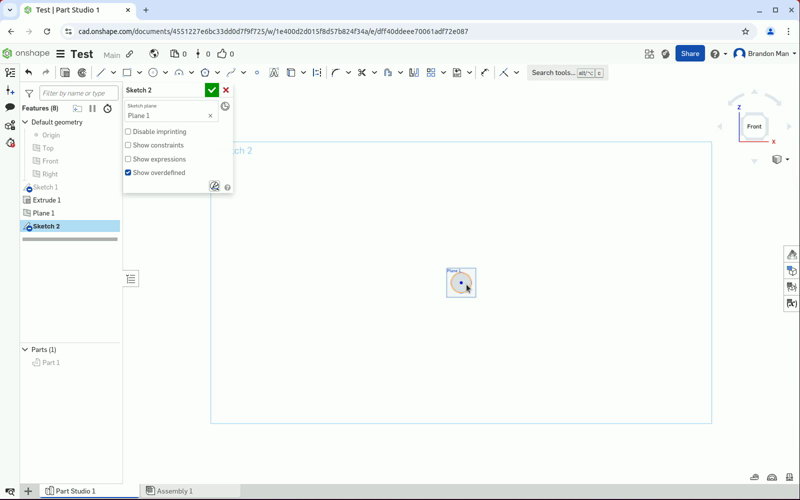
scroll(6)
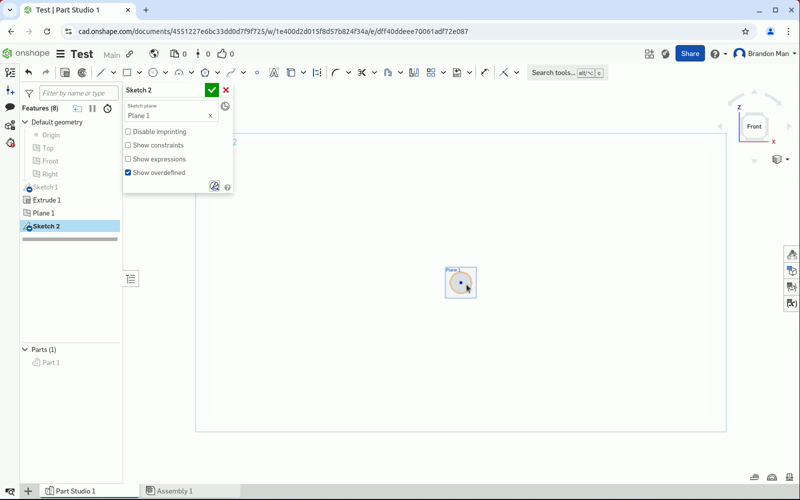
scroll(6)
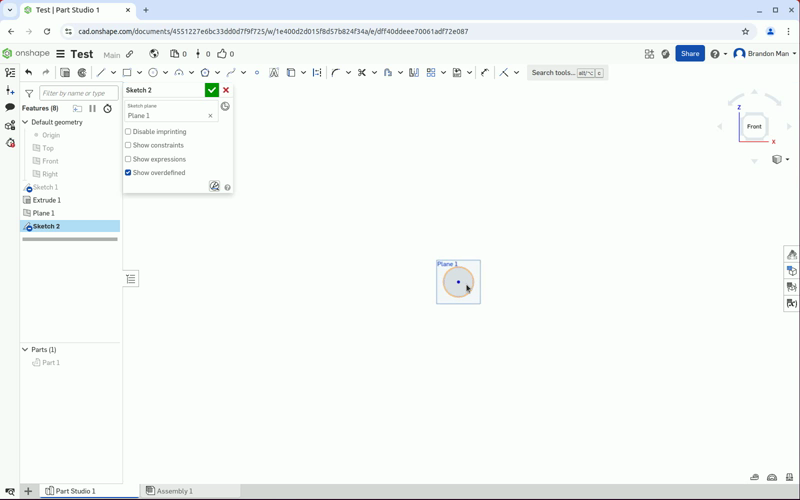
scroll(6)
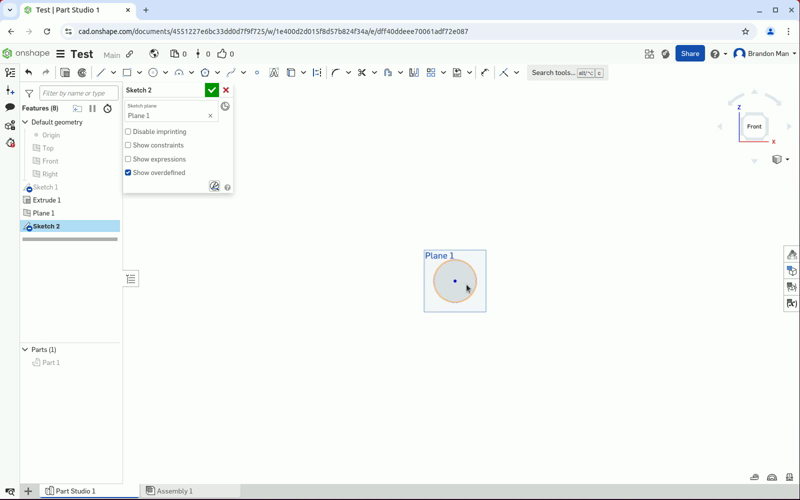
scroll(6)
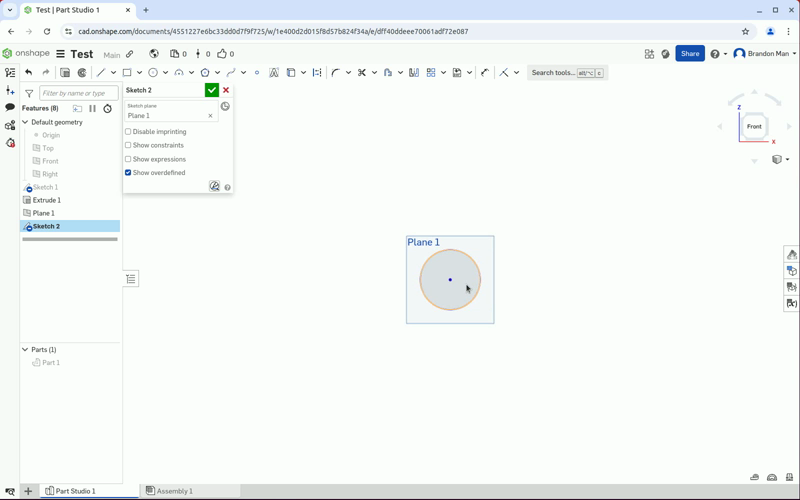
scroll(6)
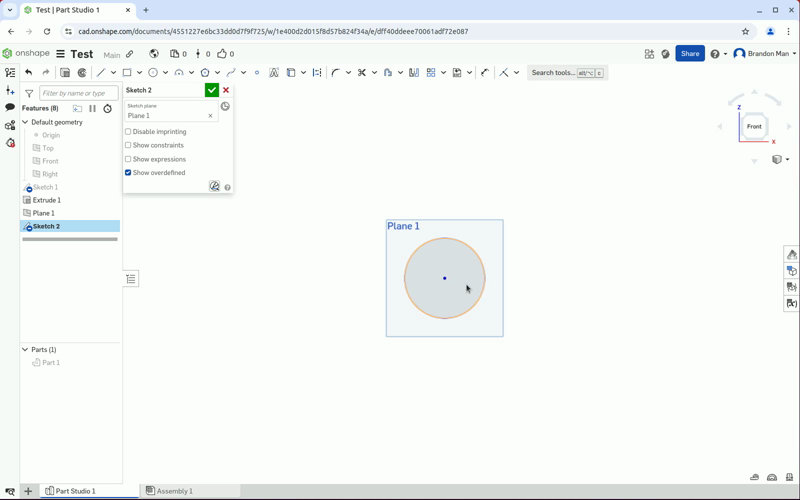
scroll(6)
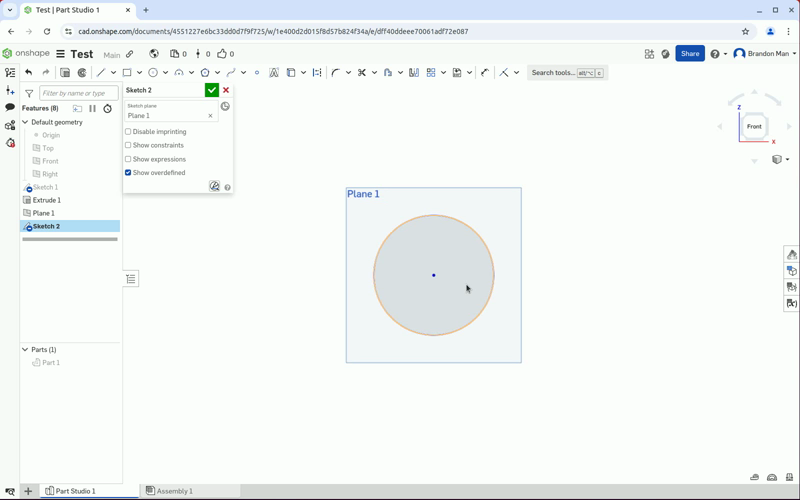
scroll(6)
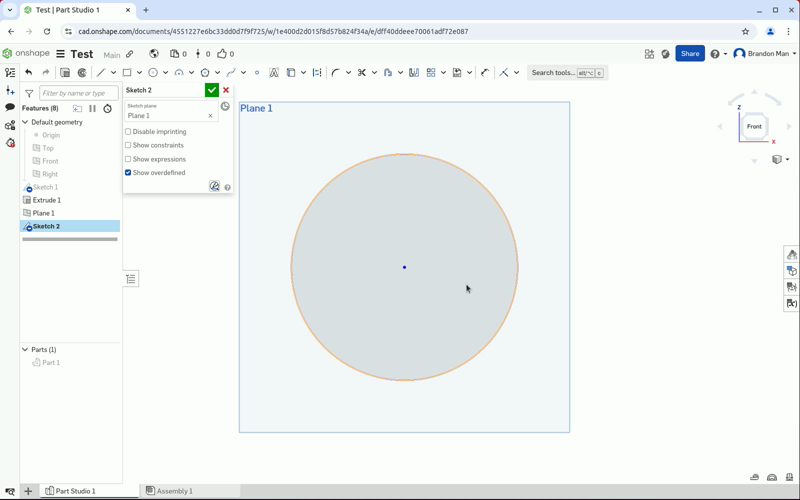
click(466, 284)
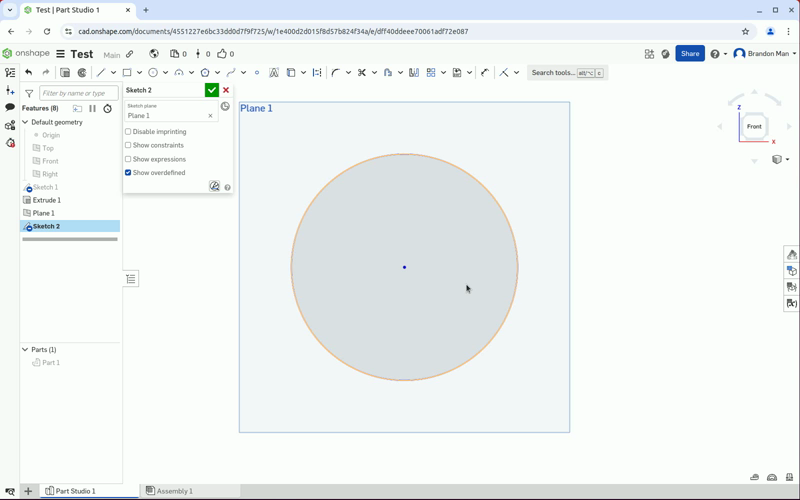
scroll(-6)
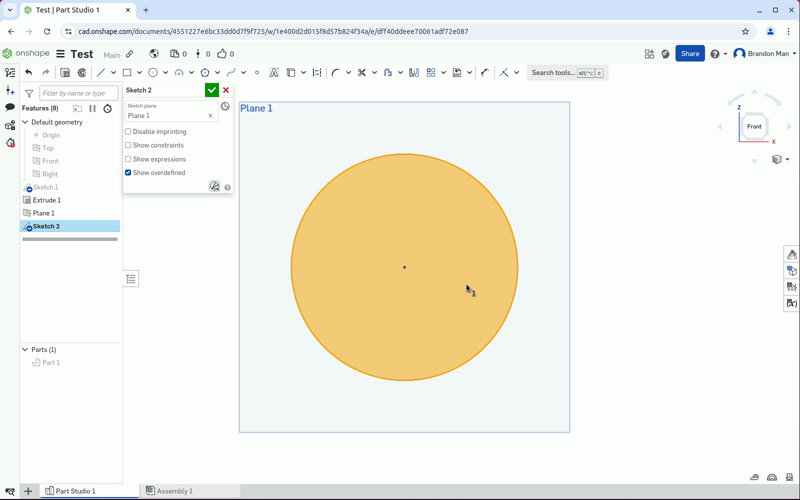
scroll(-6)
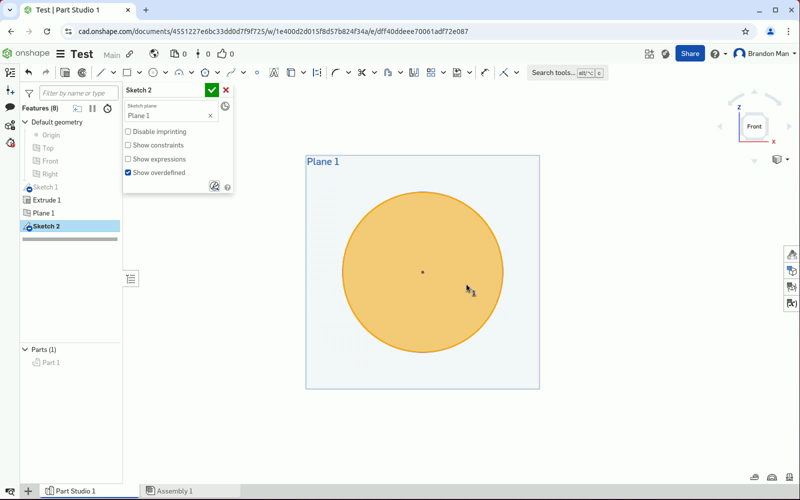
scroll(-6)
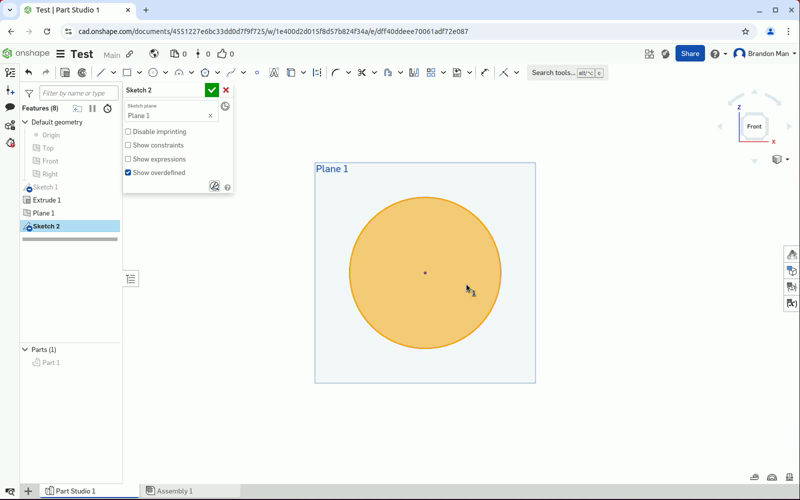
scroll(-6)
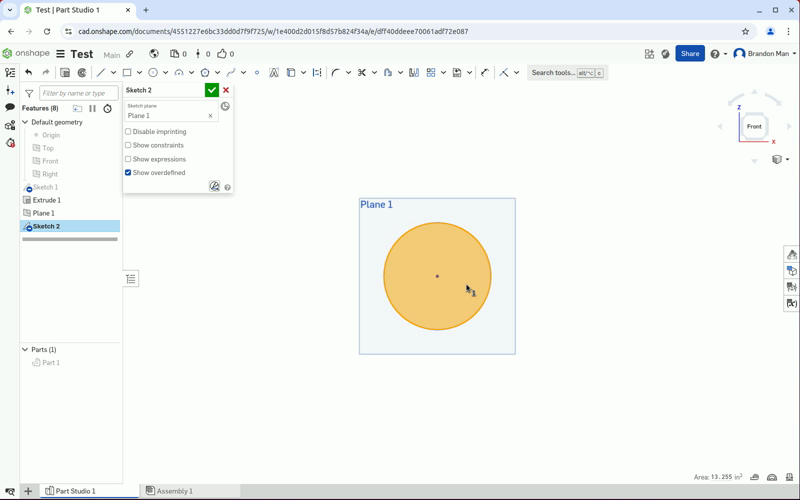
scroll(-6)
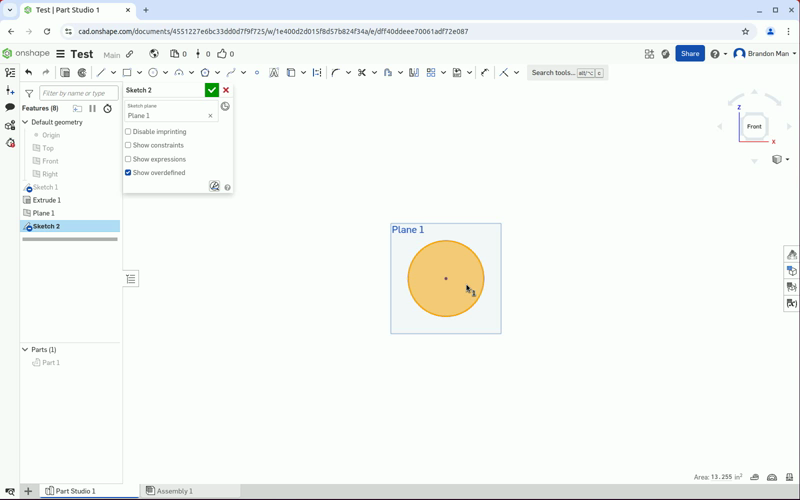
scroll(-6)
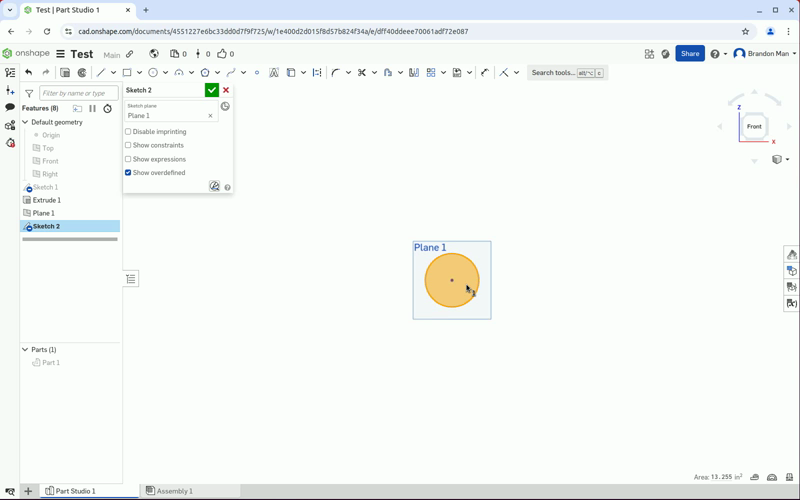
scroll(-6)
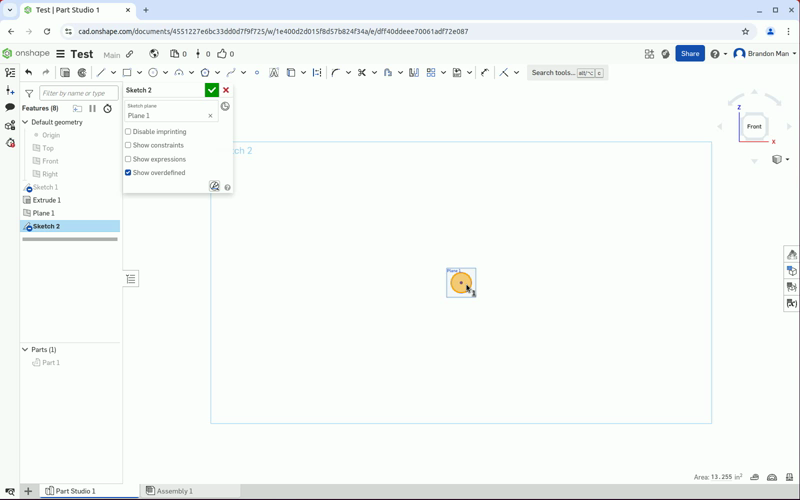
mouse_move(73, 352)
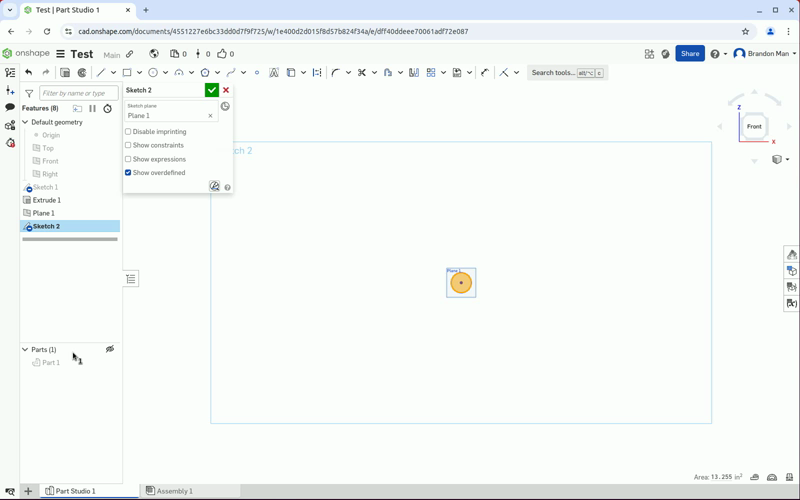
key(shift+y)
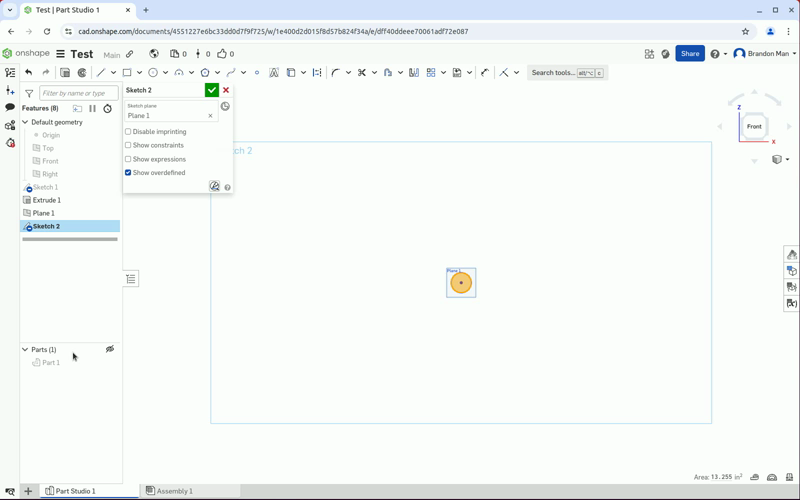
key(shift+e)
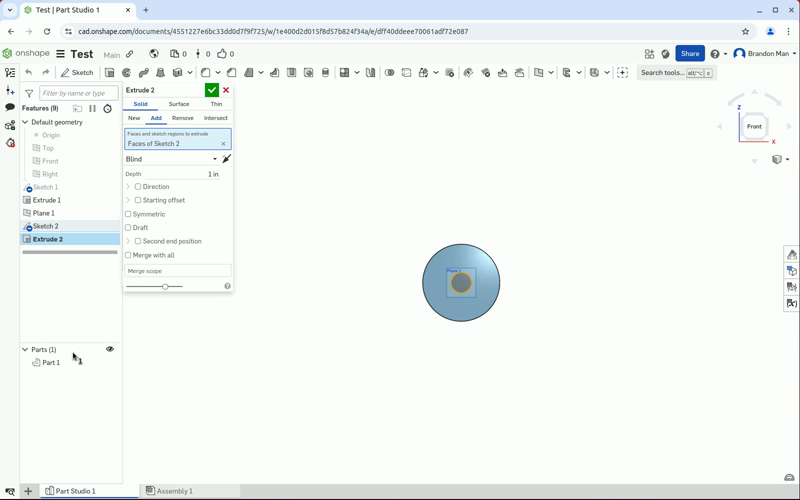
mouse_move(143, 106)
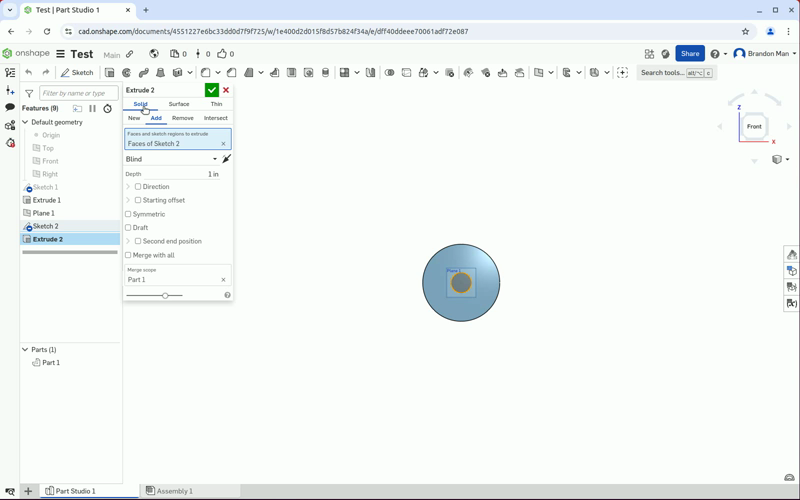
click(143, 106)
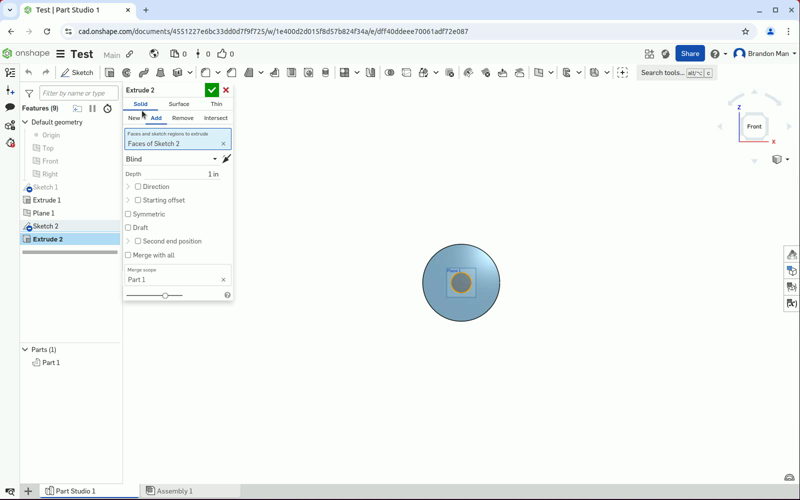
mouse_move(137, 120)
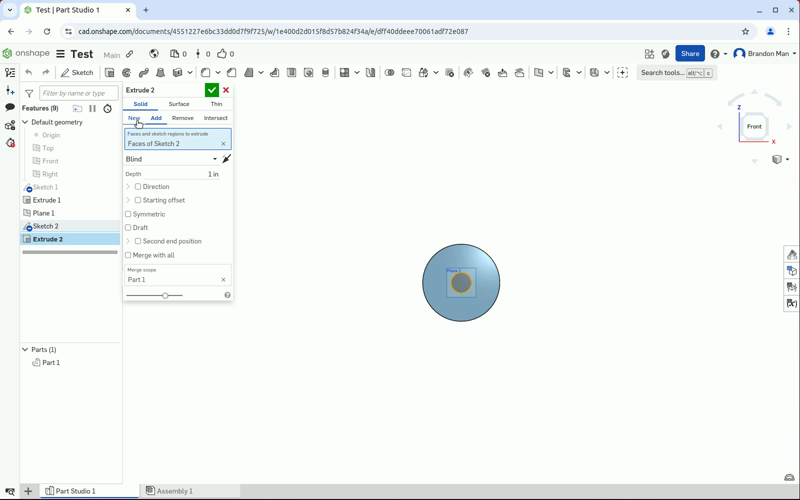
click(137, 120)
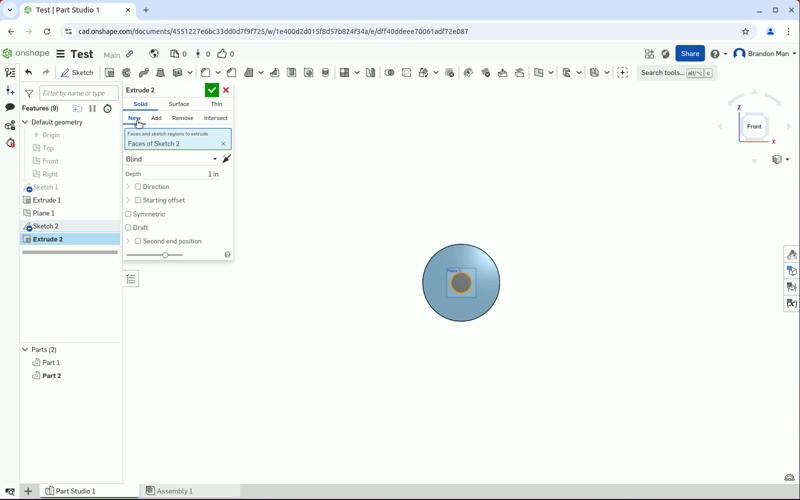
key(tab, 4)
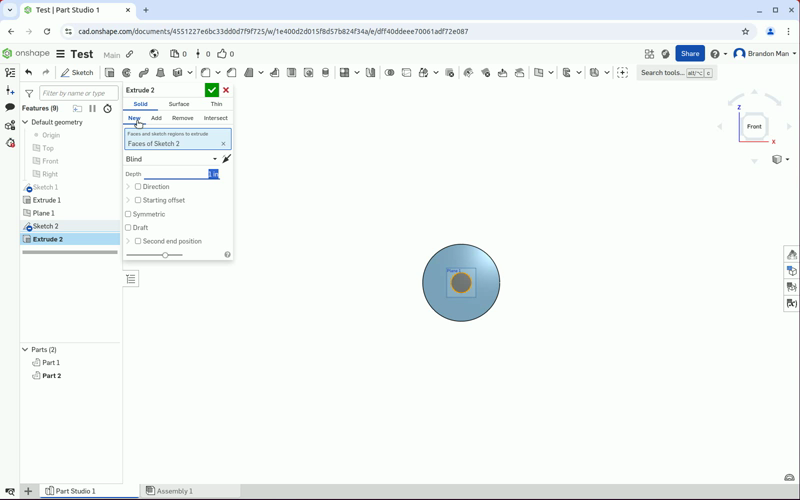
text(19.257)
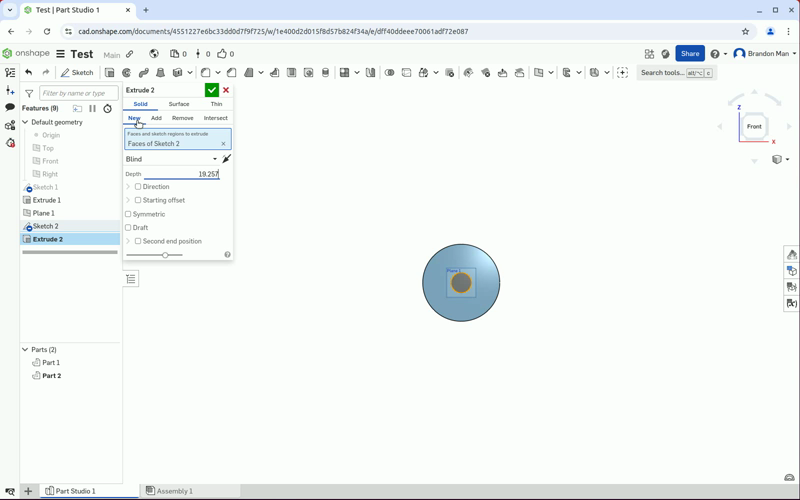
key(enter)
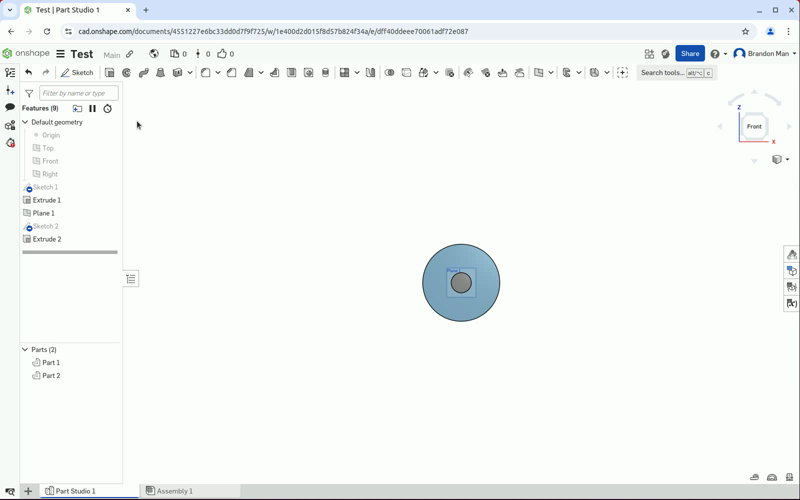
key(shift+h)
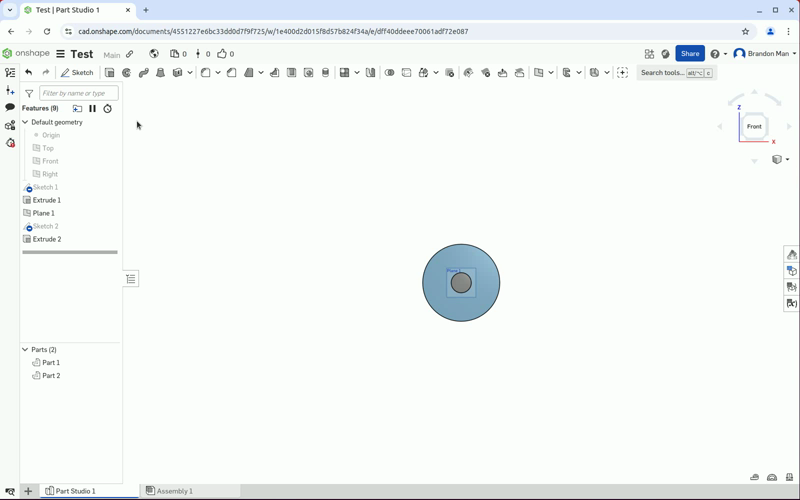
key(shift+h)
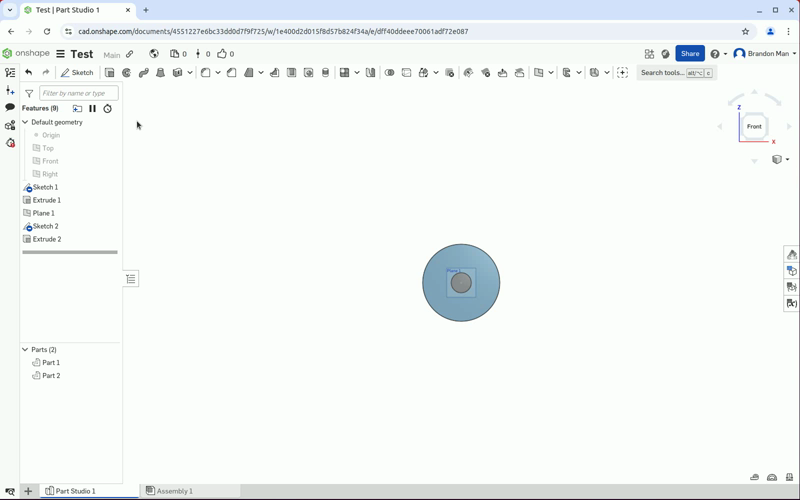
key(shift+7)
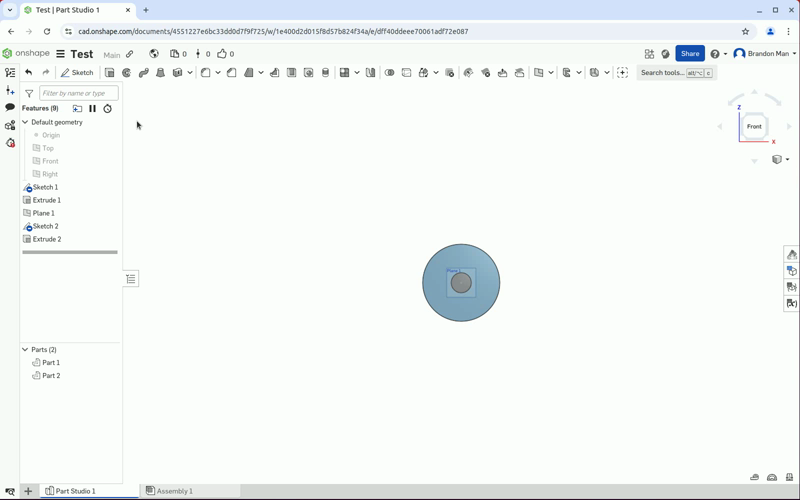
key(left, 2)
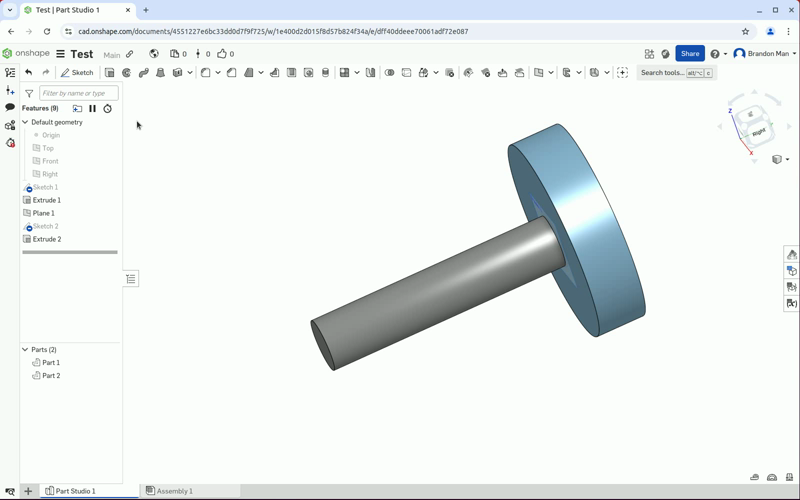
key(down, 2)
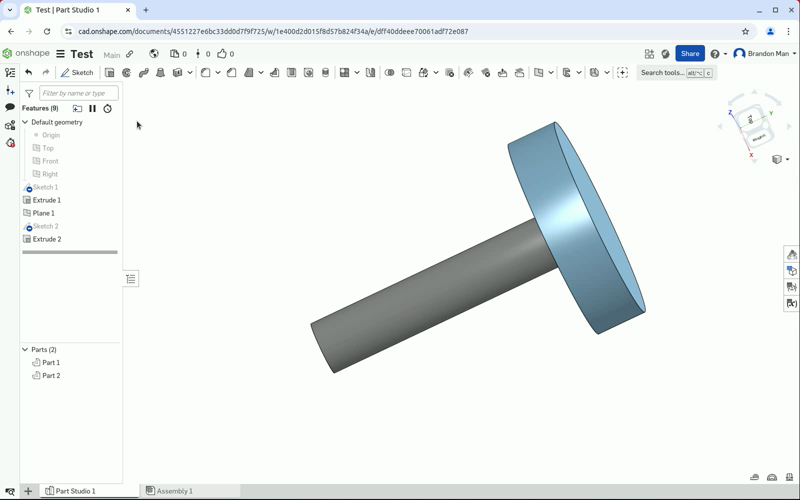
key(up, 2)
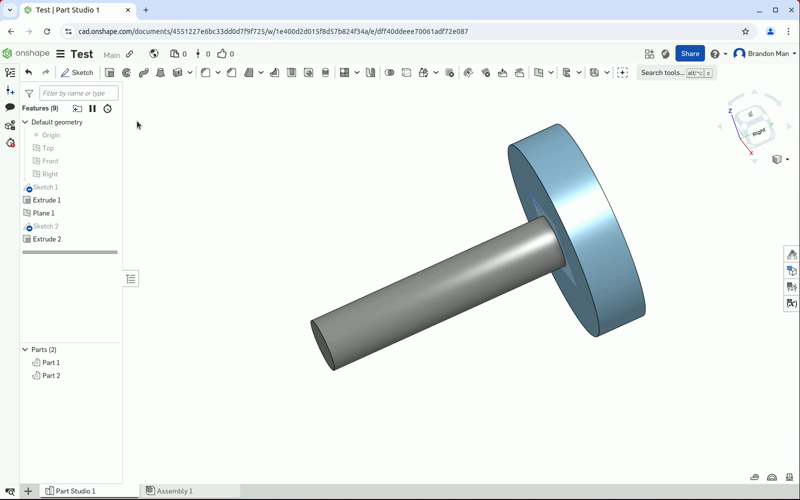
key(right, 2)
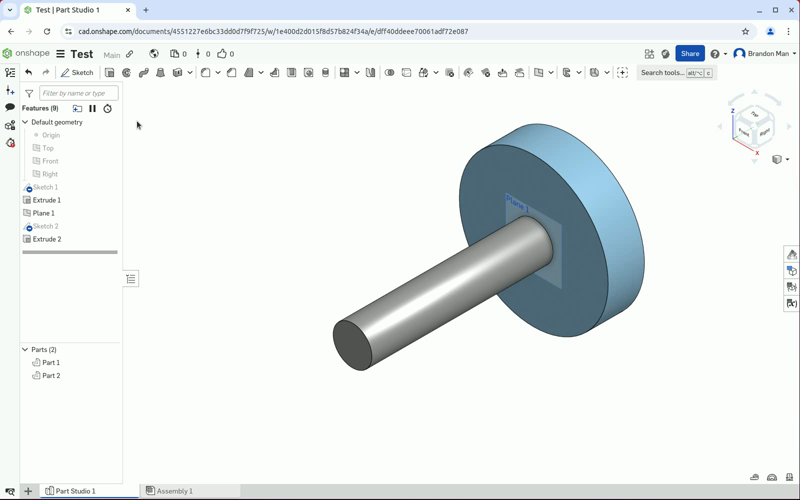
mouse_move(73, 189)
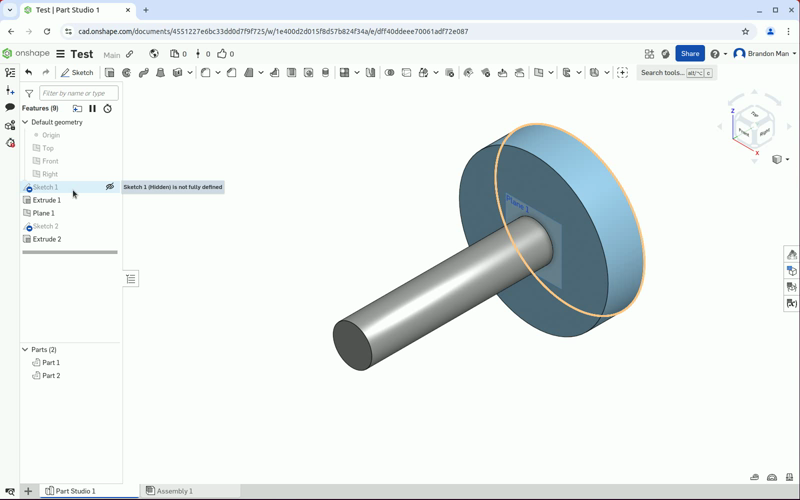
click(73, 189)